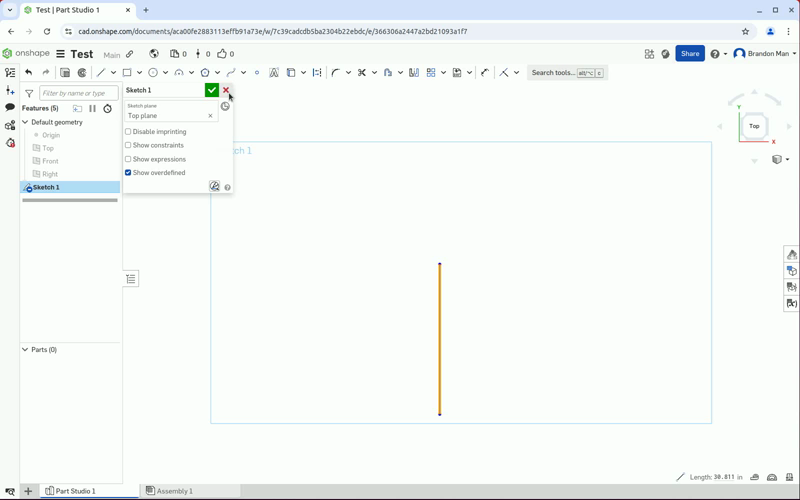
key(shift+h)
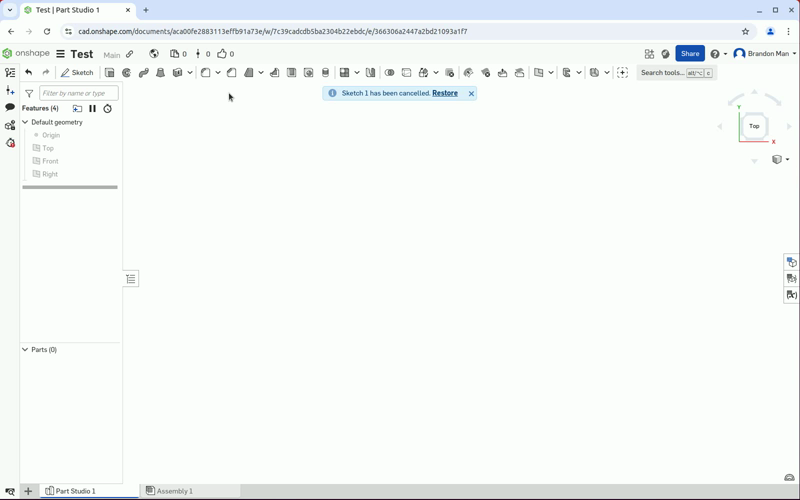
mouse_move(73, 352)
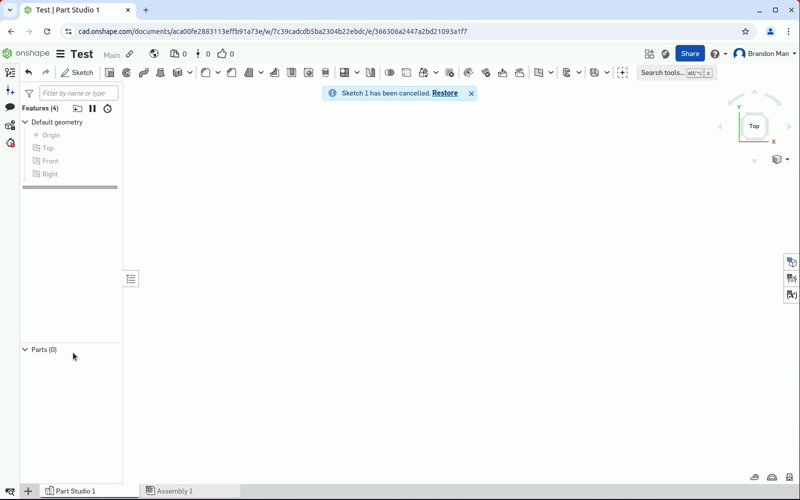
key(y)
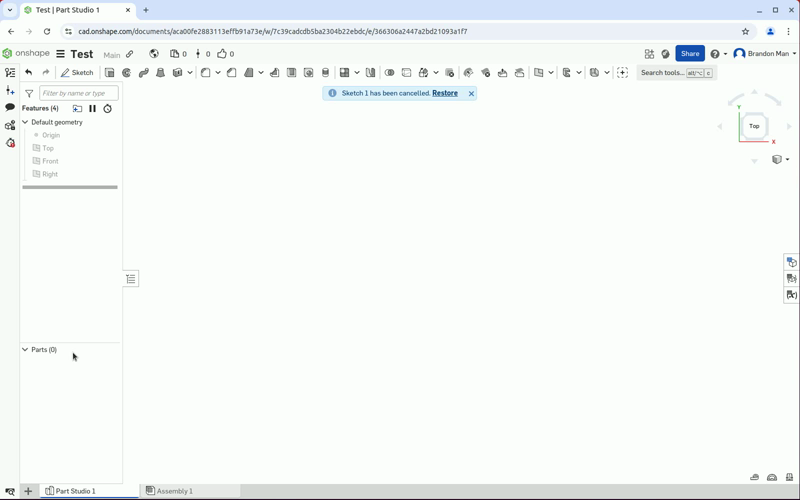
key(shift+p)
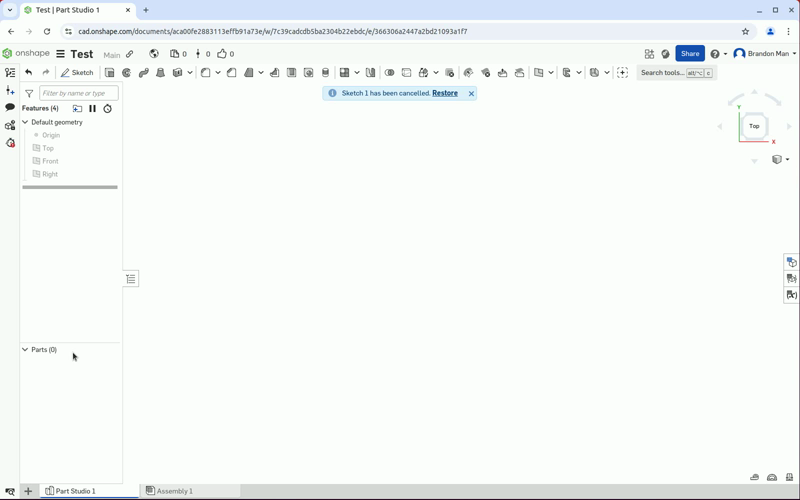
key(space)
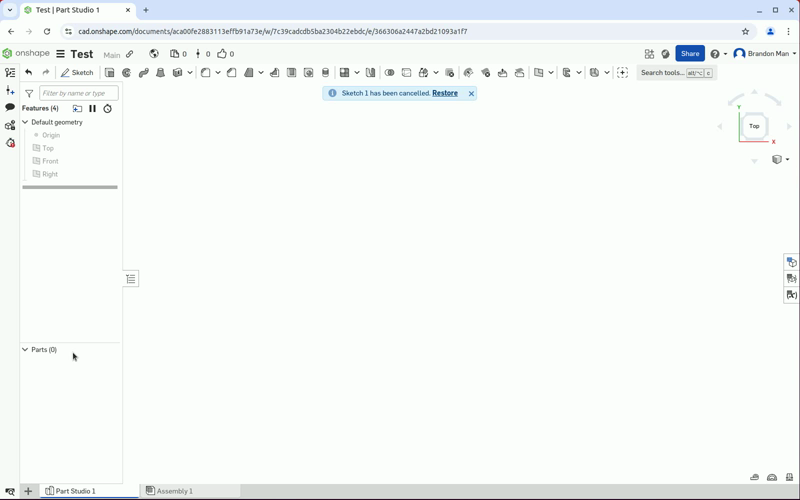
key_down(shift)
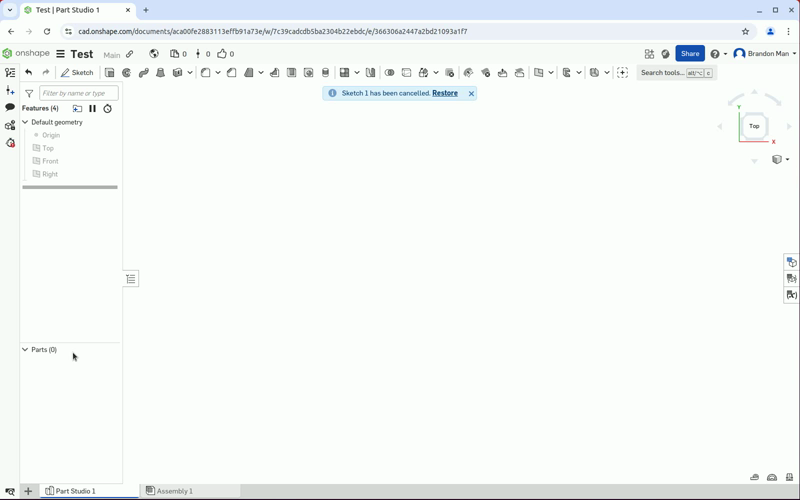
key(up)
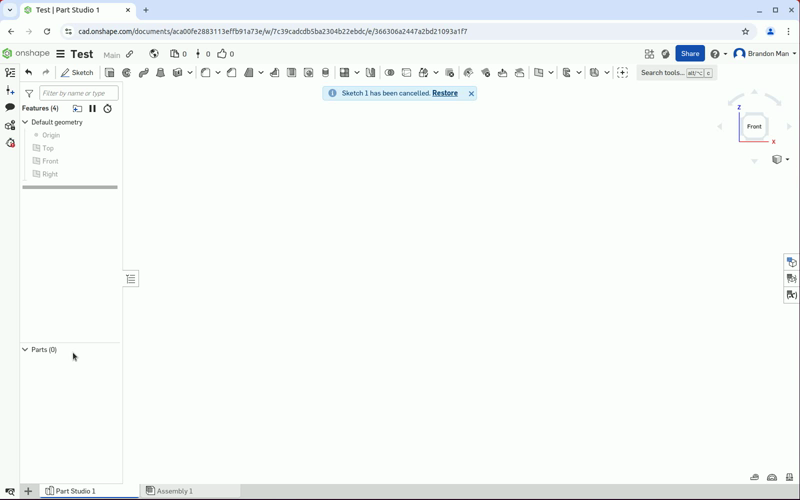
key_up(shift)
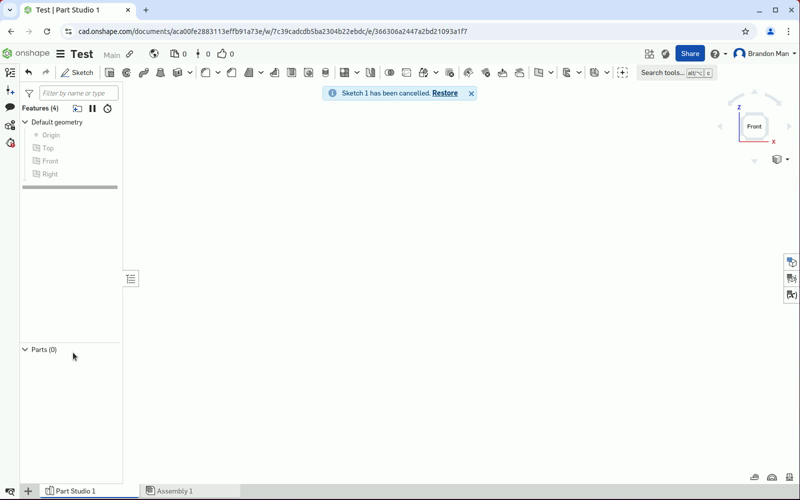
key(space)
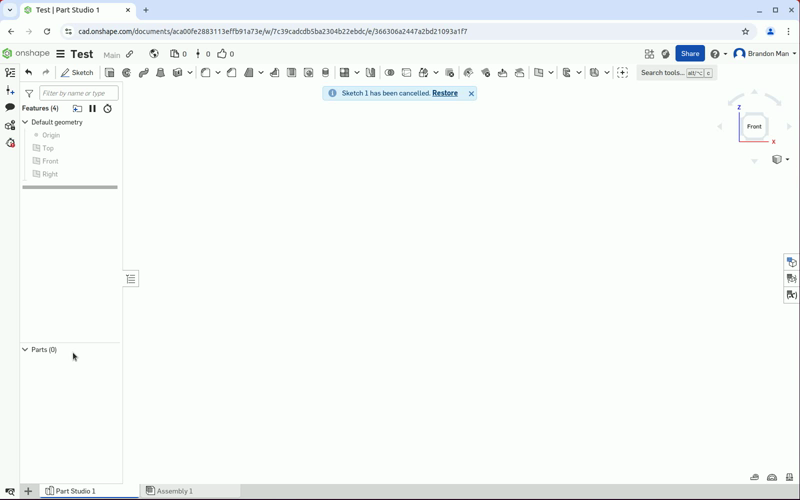
key_down(shift)
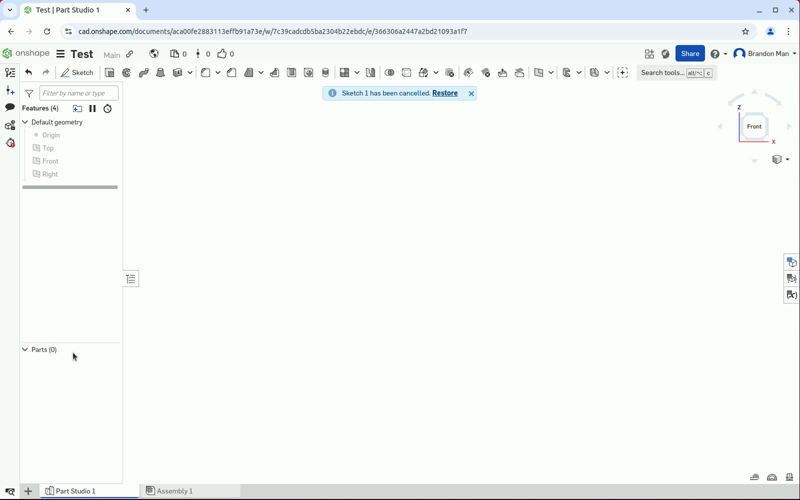
key(left)
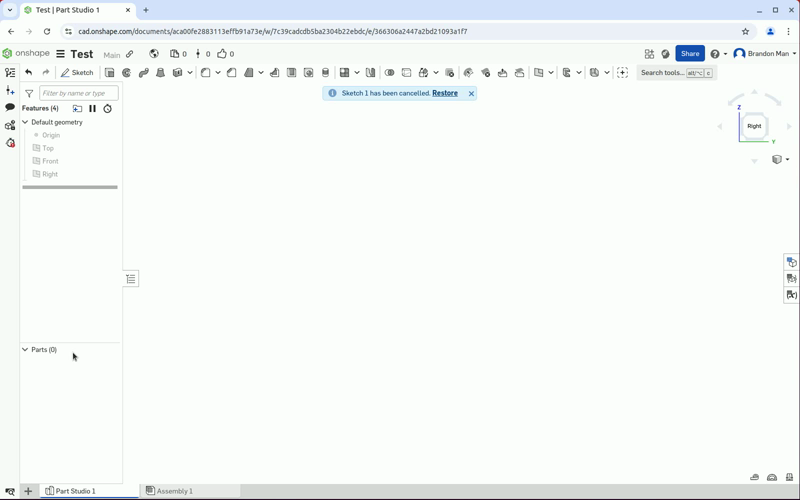
key_up(shift)
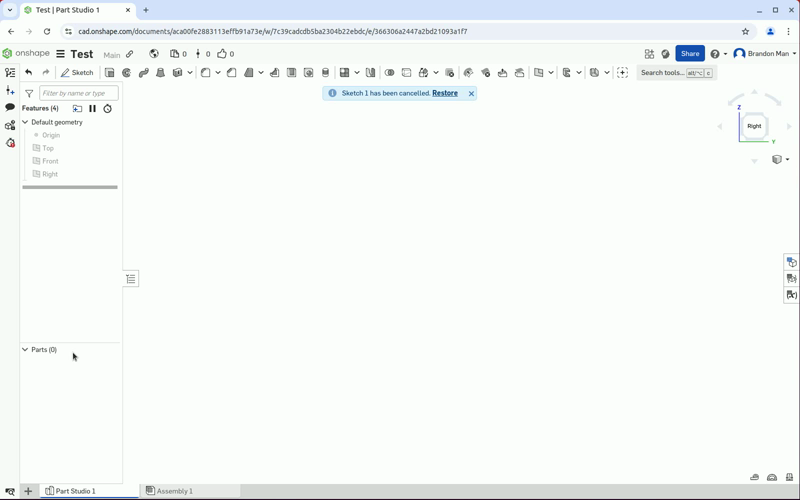
mouse_move(73, 352)
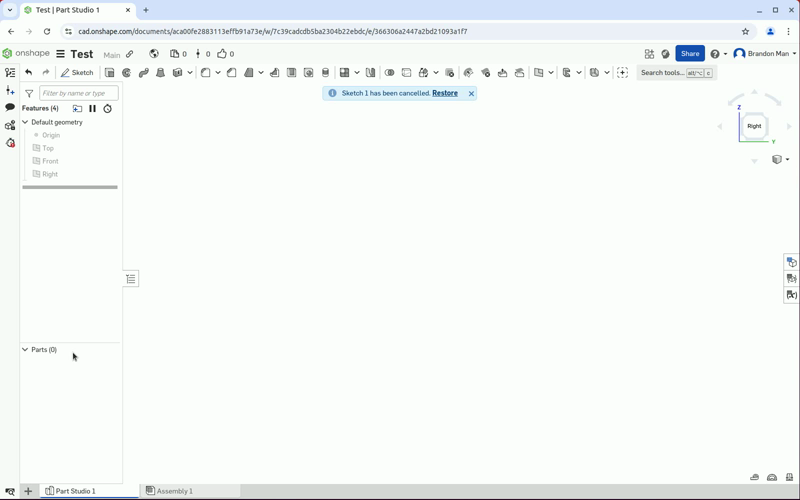
key(shift+y)
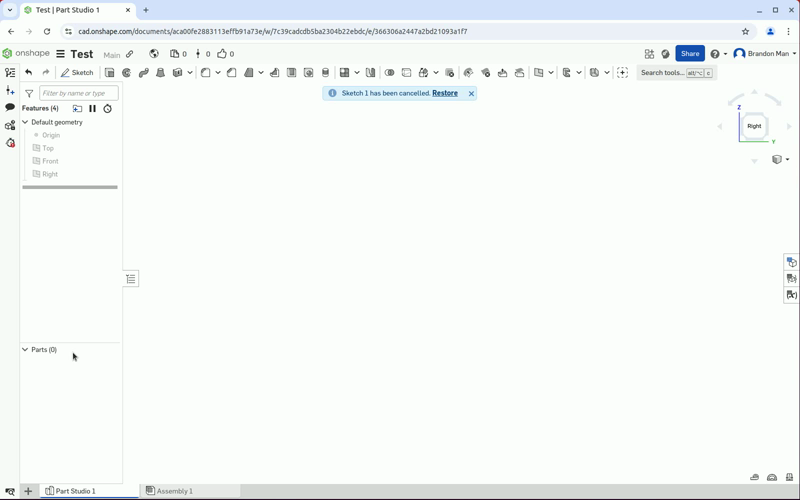
key(shift+s)
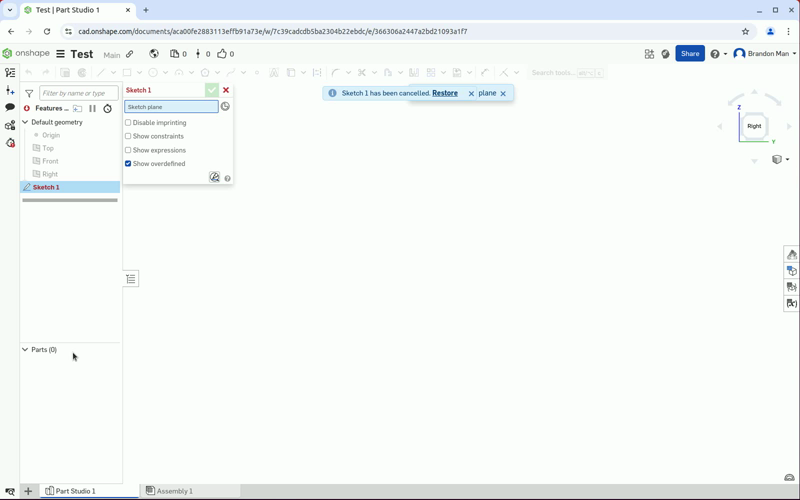
mouse_move(73, 176)
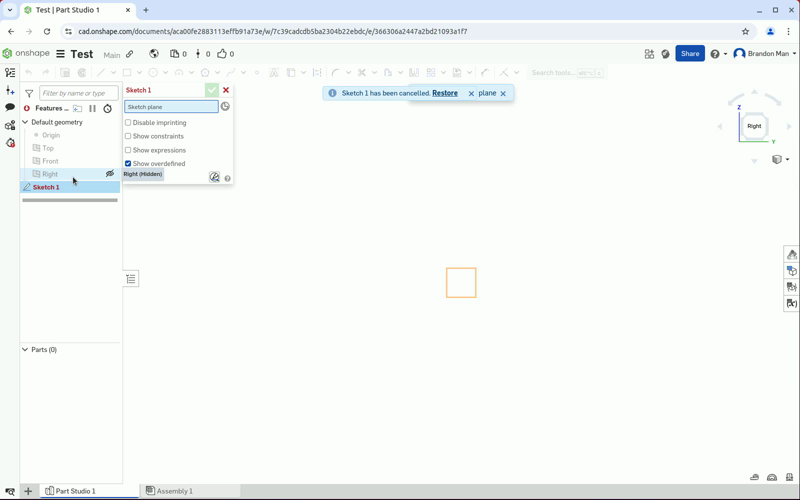
click(73, 176)
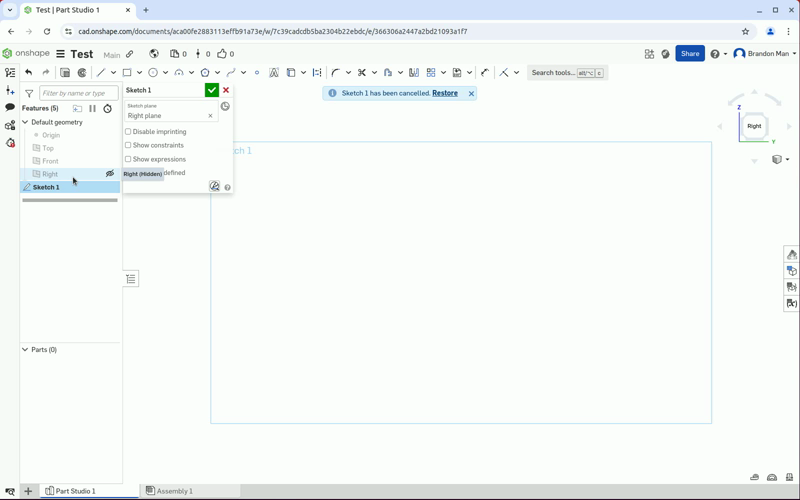
mouse_move(73, 352)
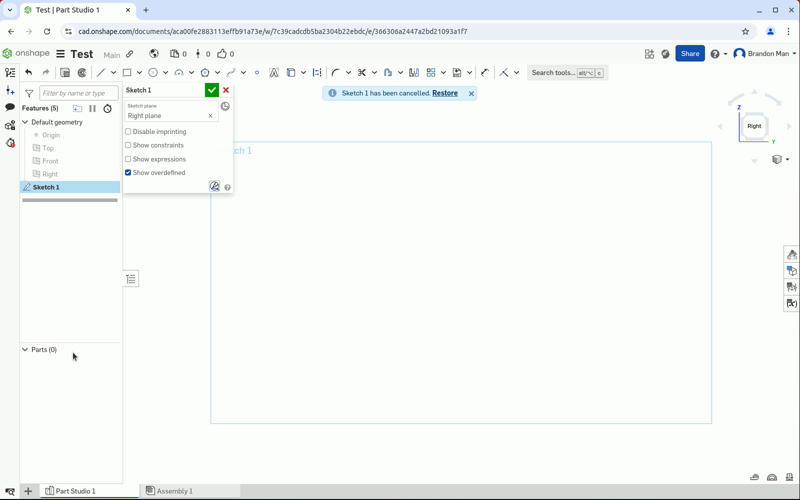
key(y)
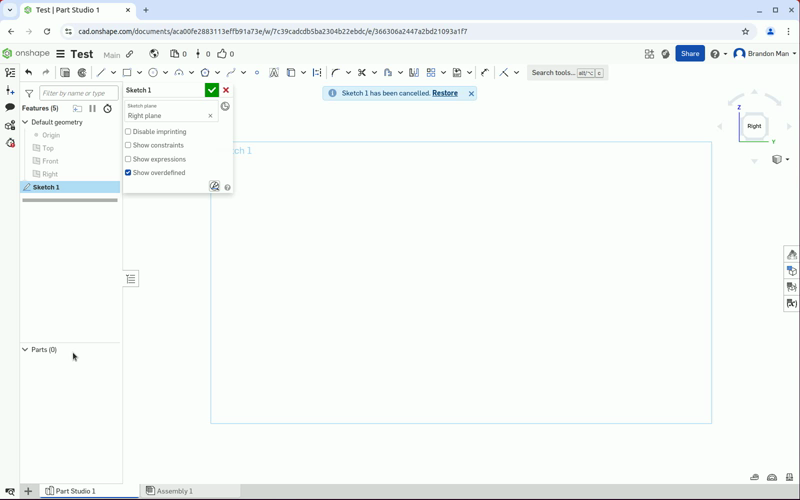
key(l)
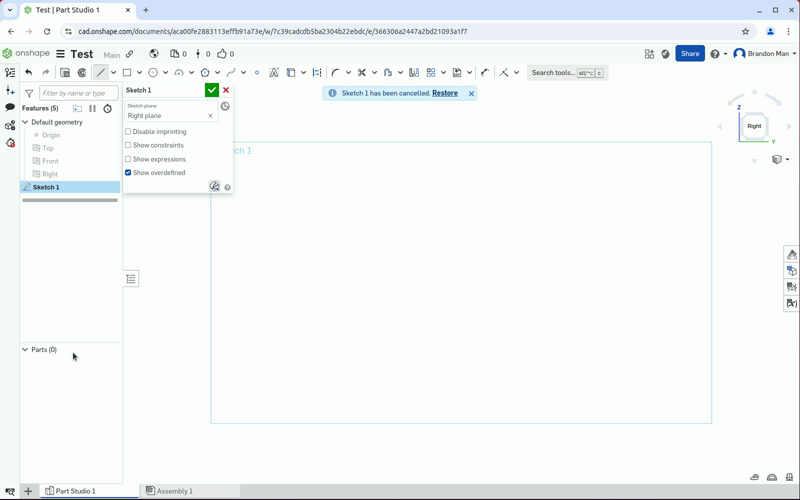
key_down(shift)
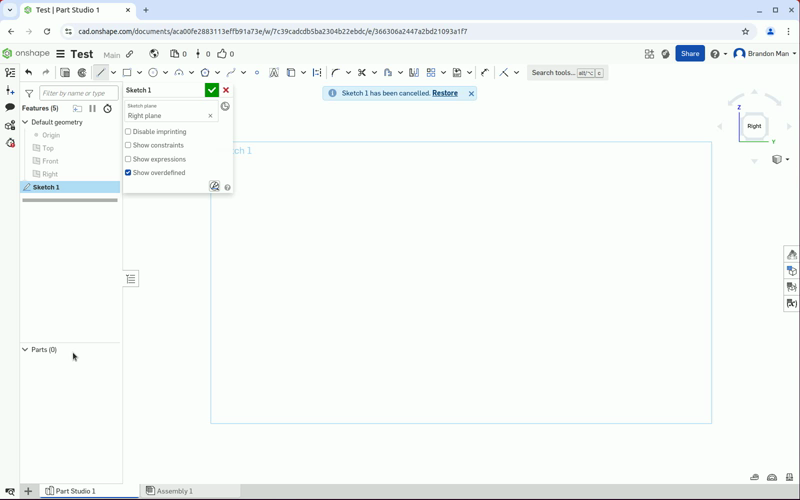
mouse_move(385, 282)
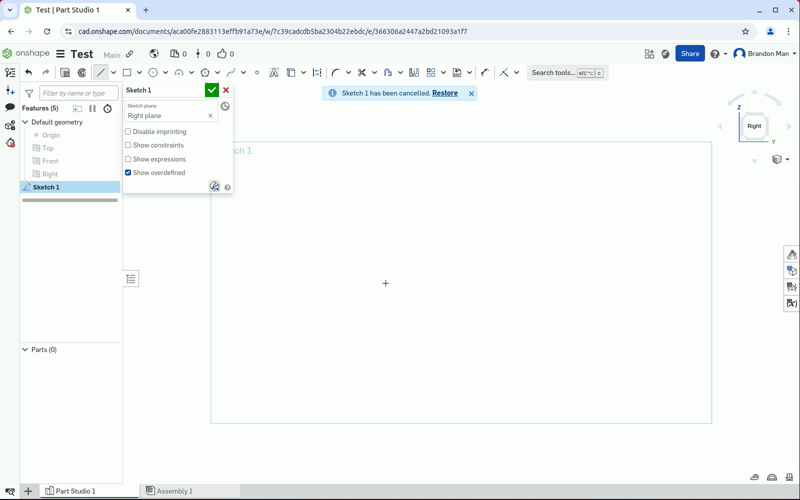
click(385, 282)
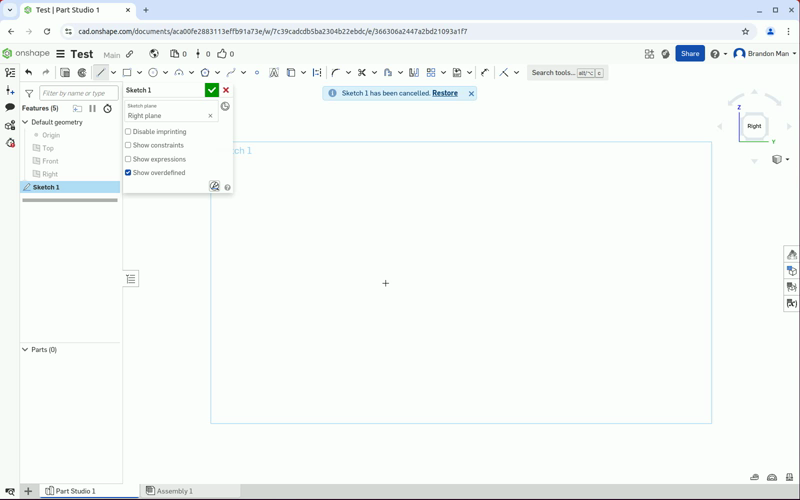
key_up(shift)
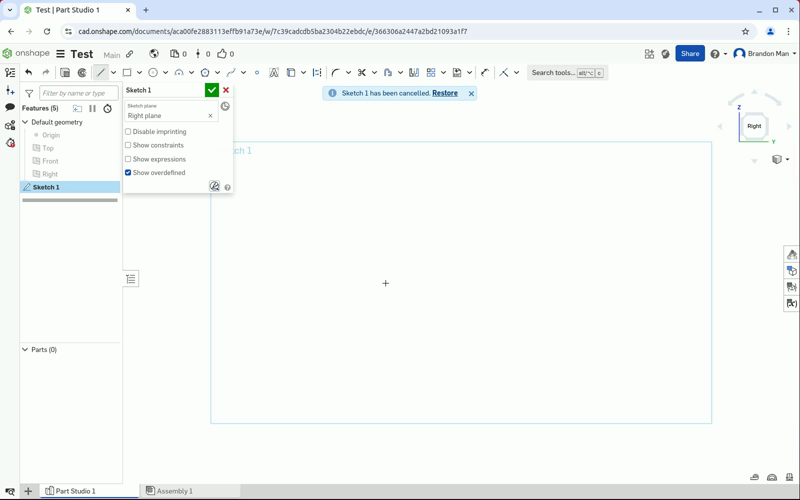
key_down(shift)
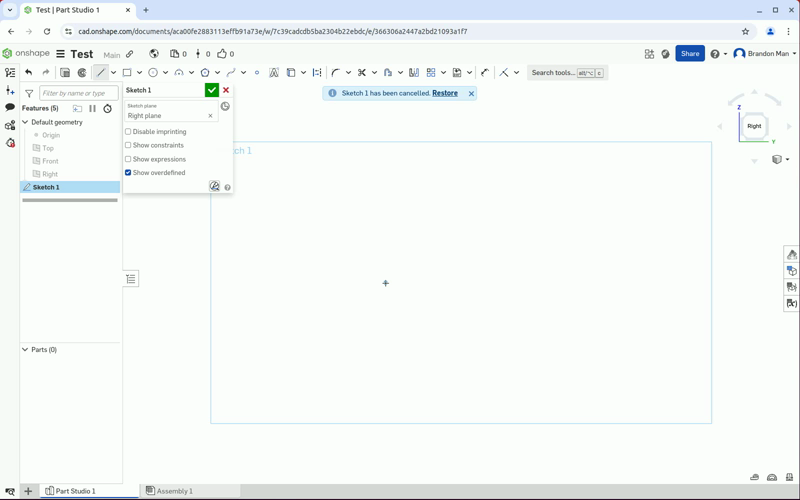
mouse_move(460, 282)
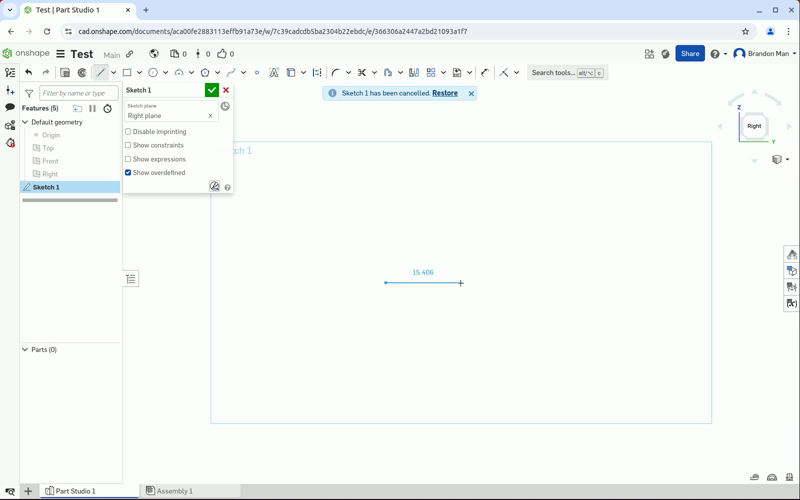
click(460, 282)
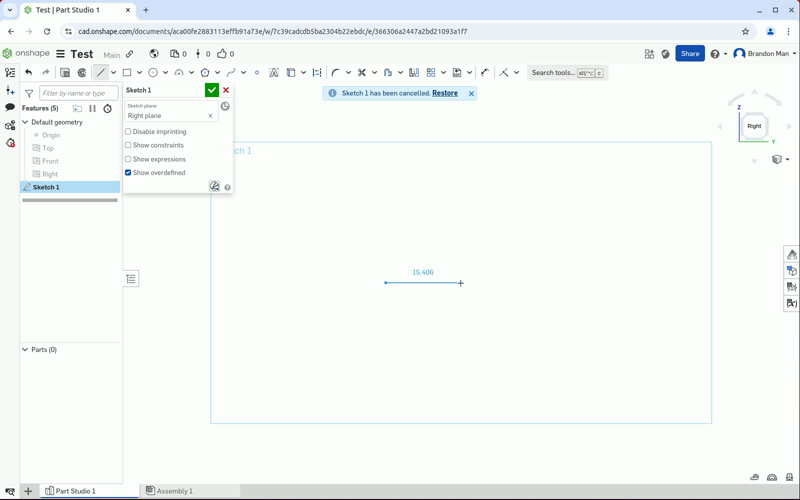
key_up(shift)
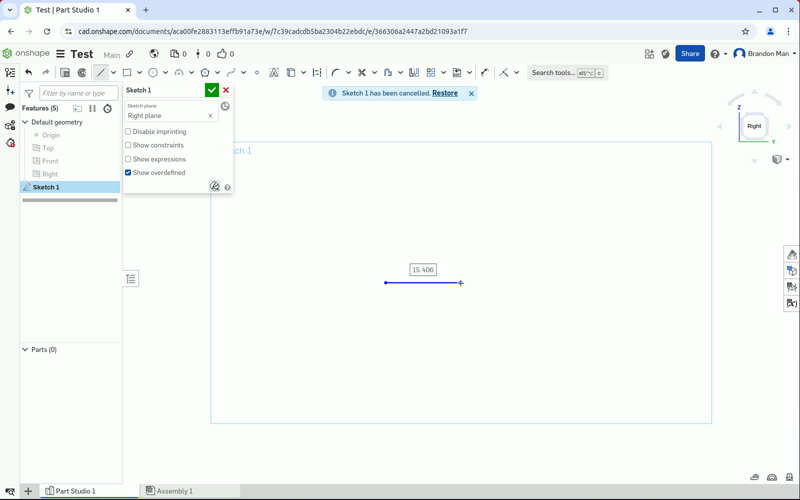
key_down(shift)
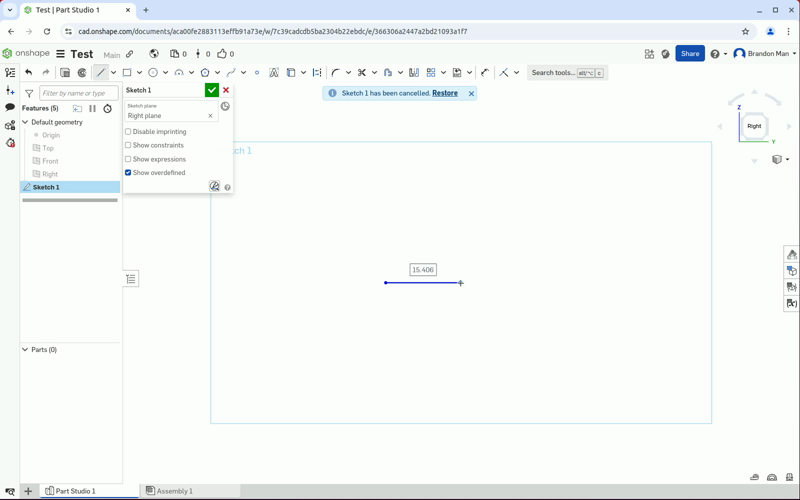
mouse_move(460, 189)
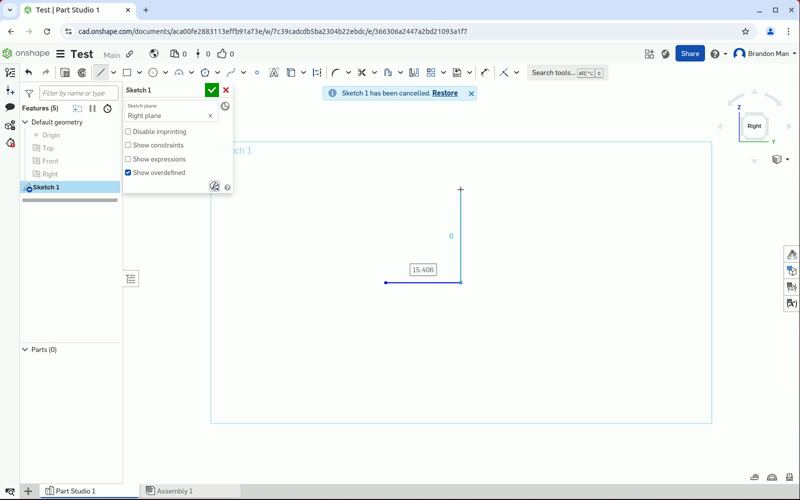
click(460, 189)
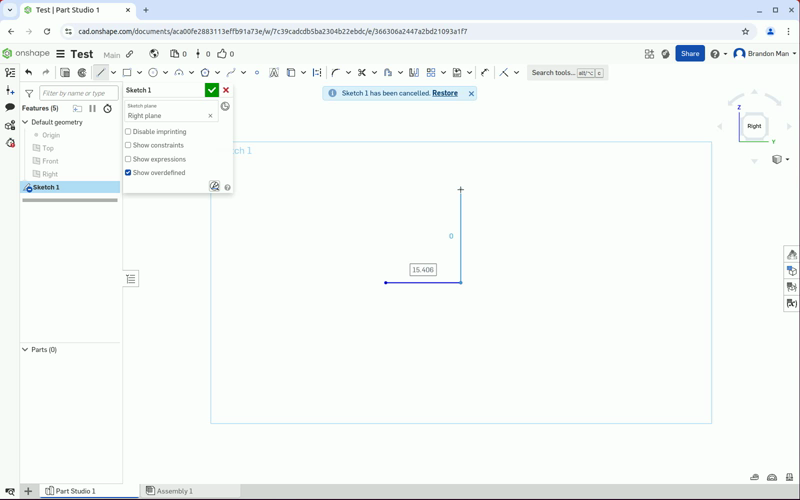
key_up(shift)
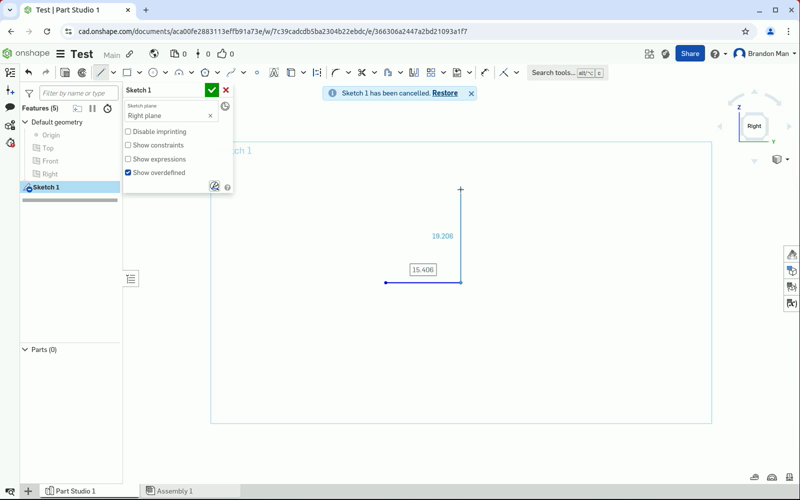
key_down(shift)
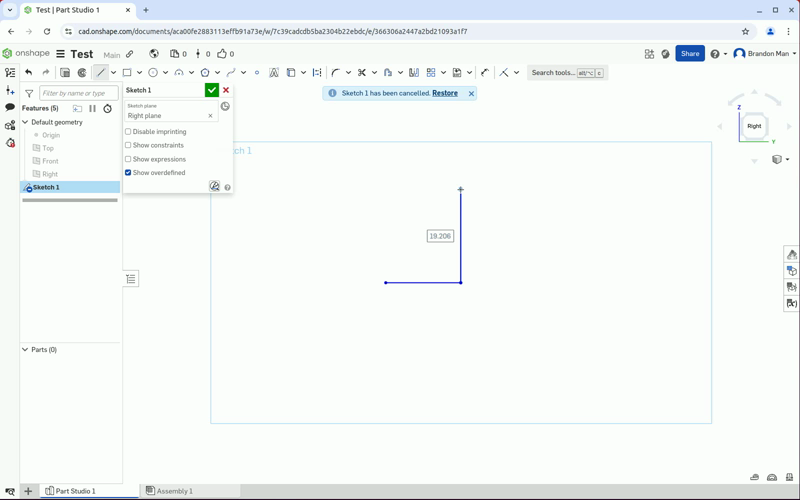
mouse_move(490, 189)
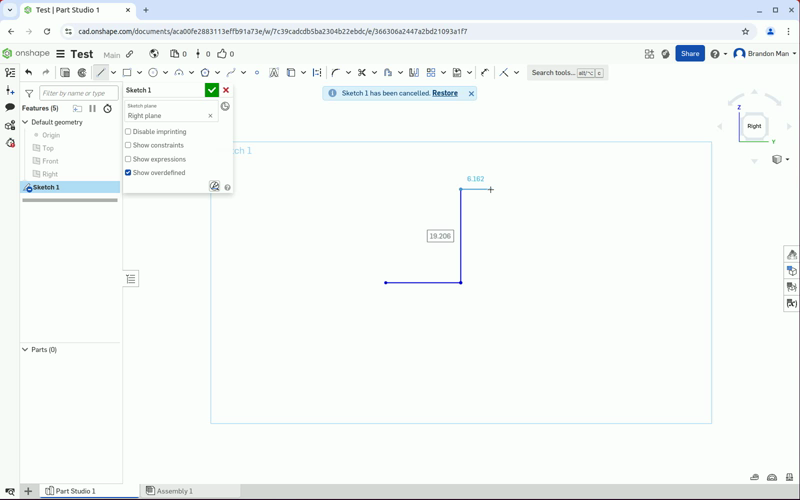
mouse_move(423, 189)
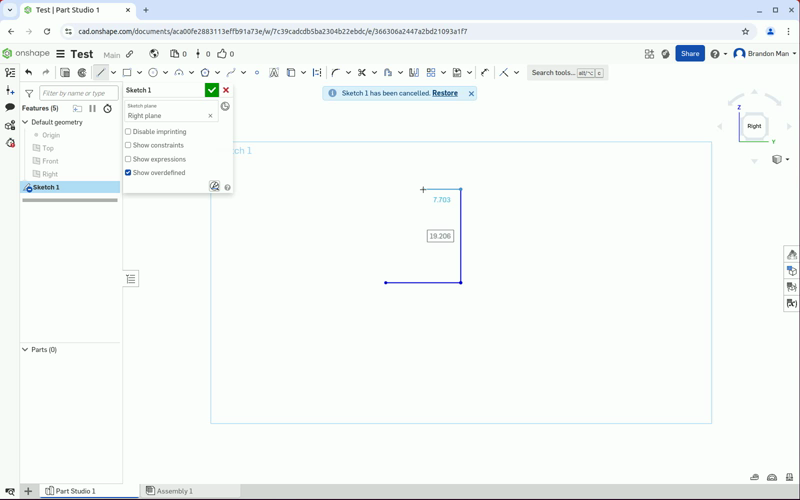
click(423, 189)
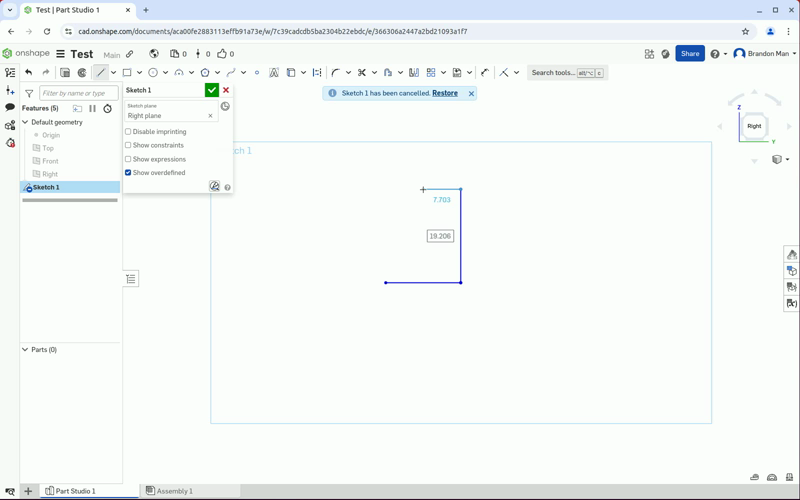
key_up(shift)
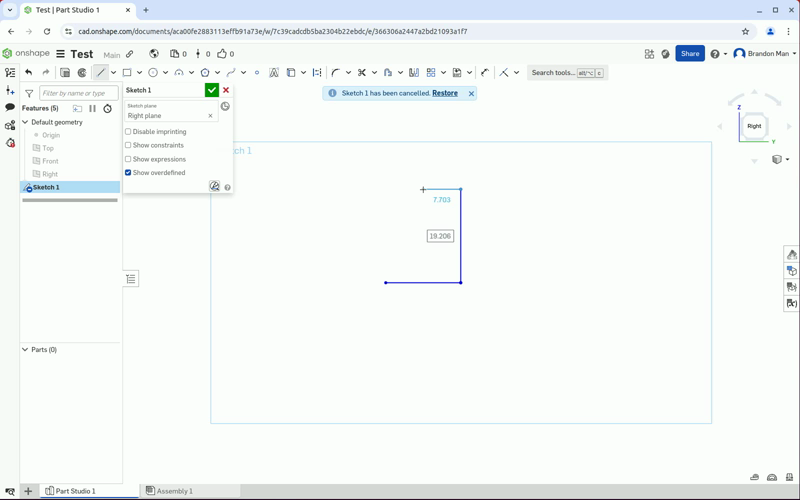
key_down(shift)
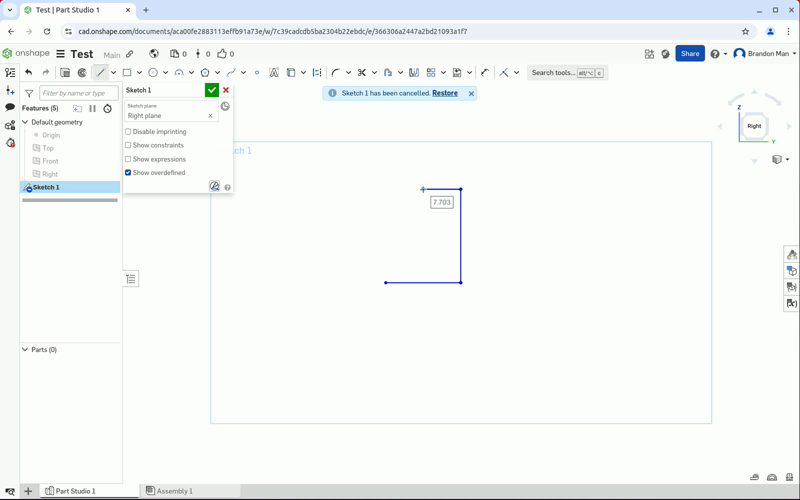
mouse_move(453, 189)
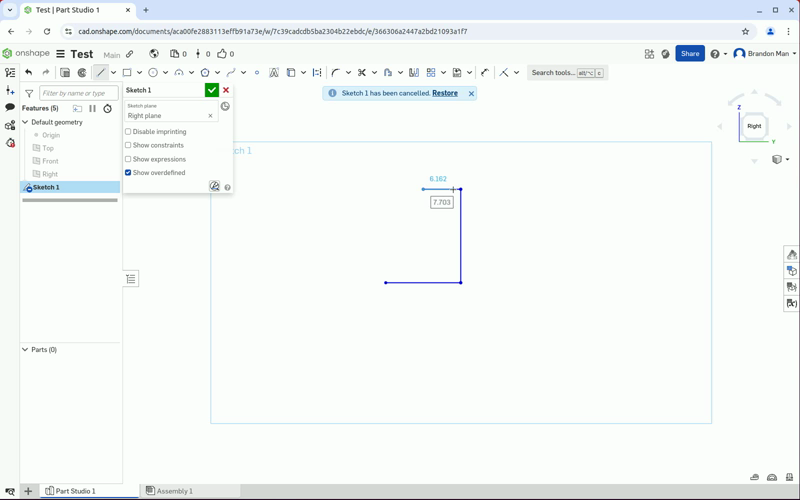
mouse_move(423, 245)
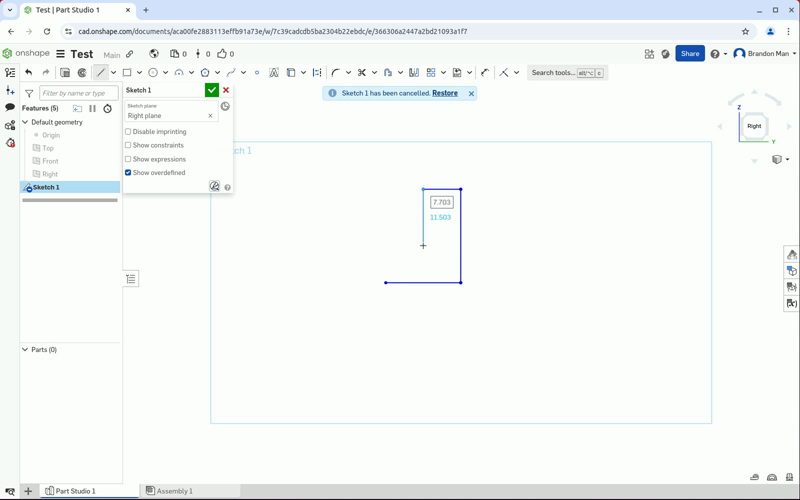
click(423, 245)
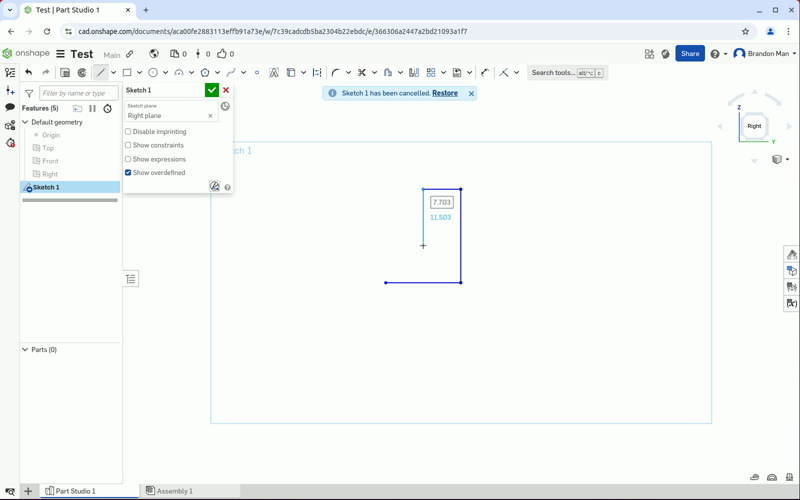
key_up(shift)
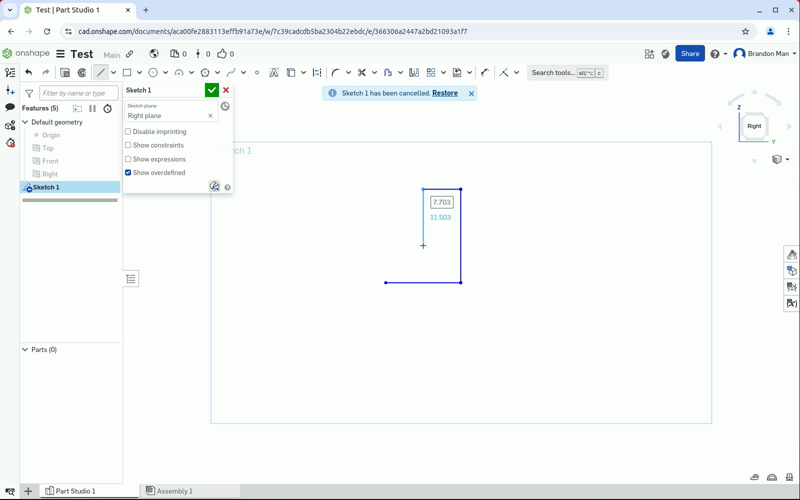
key_down(shift)
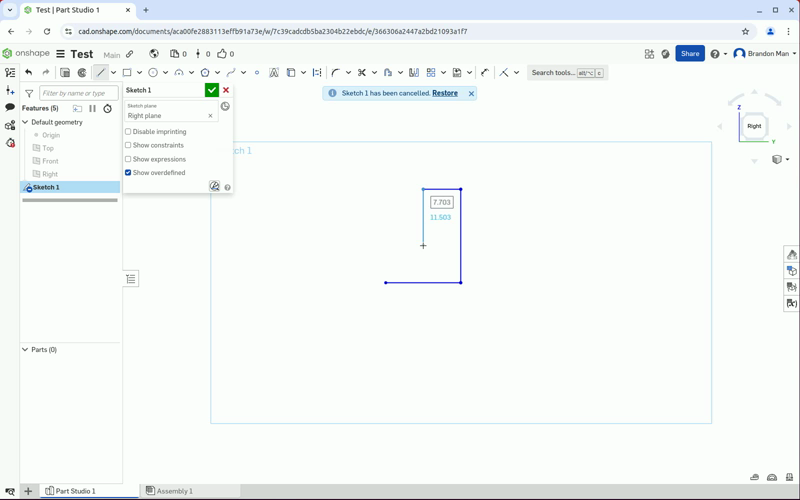
mouse_move(453, 245)
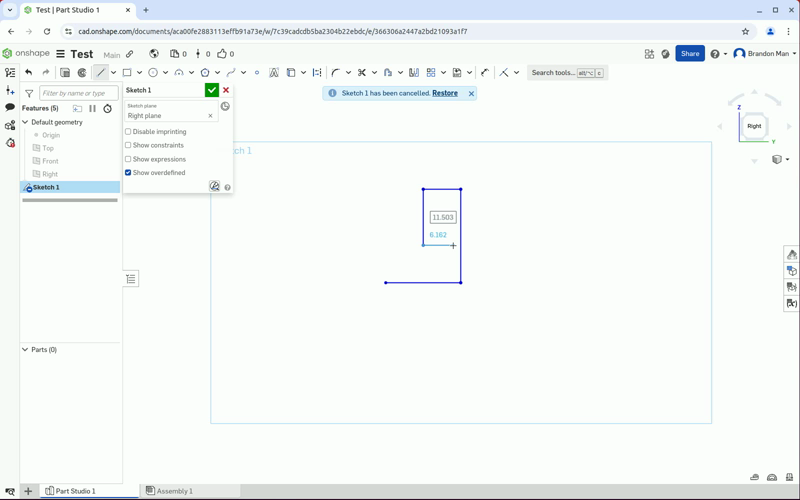
mouse_move(385, 245)
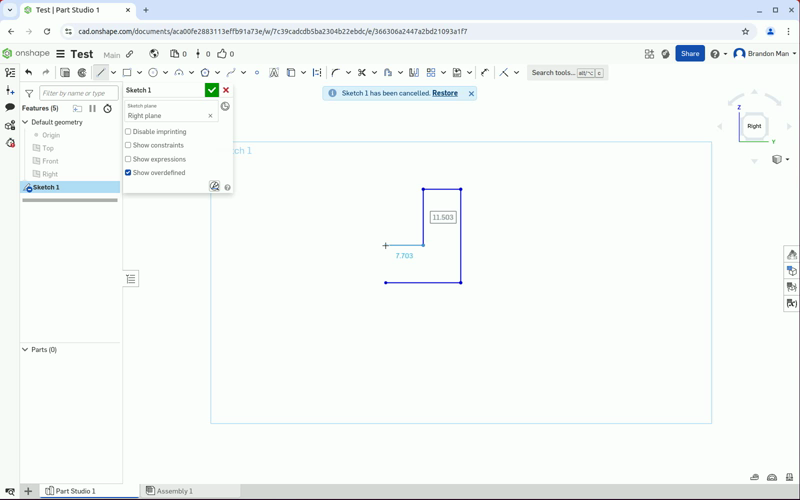
click(385, 245)
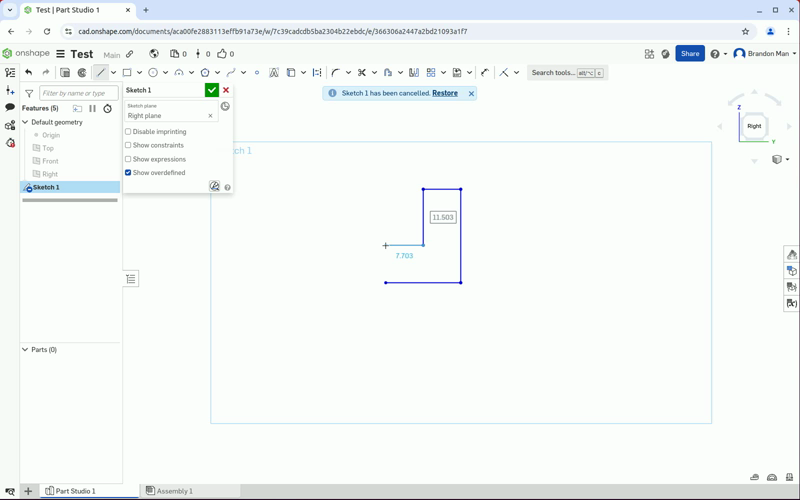
key_up(shift)
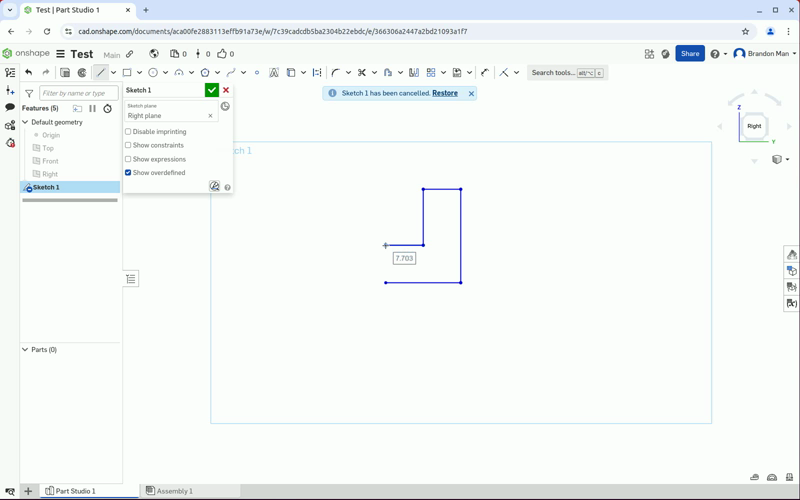
mouse_move(415, 245)
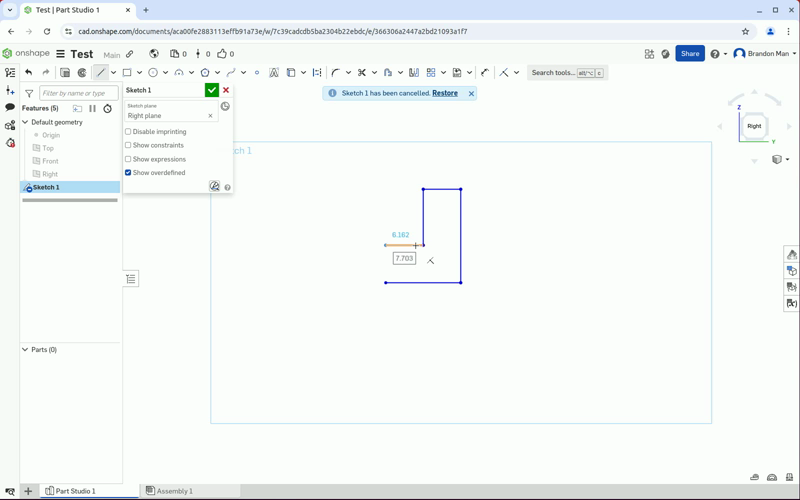
key_down(shift)
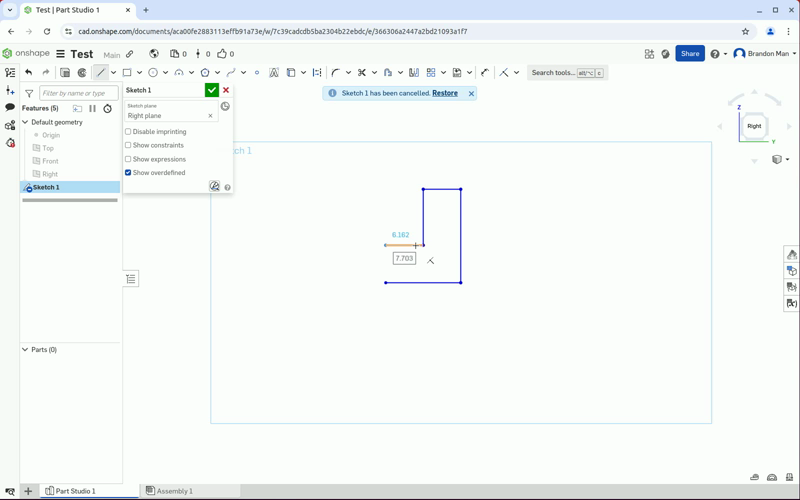
mouse_move(385, 282)
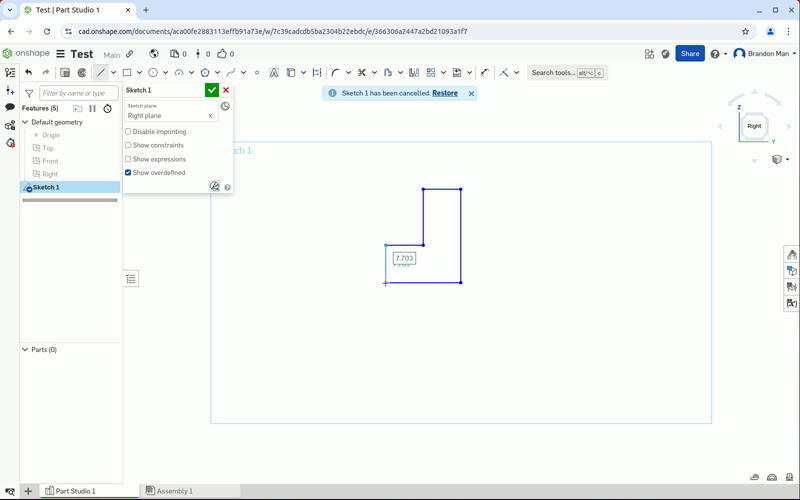
key_up(shift)
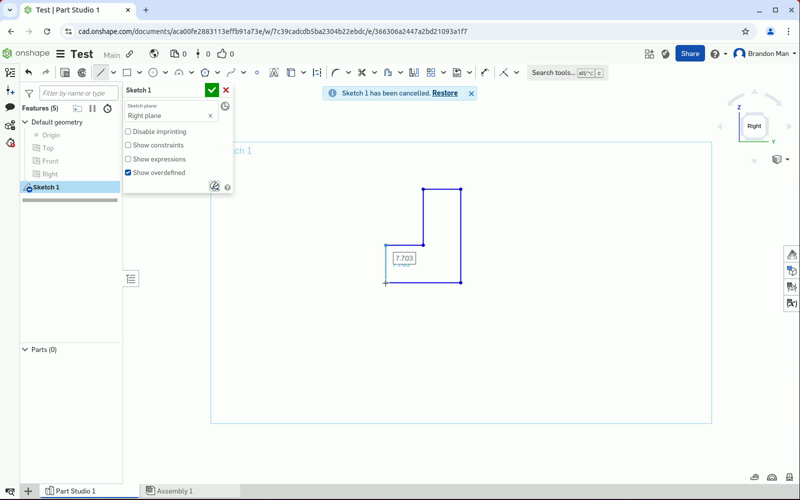
click(385, 282)
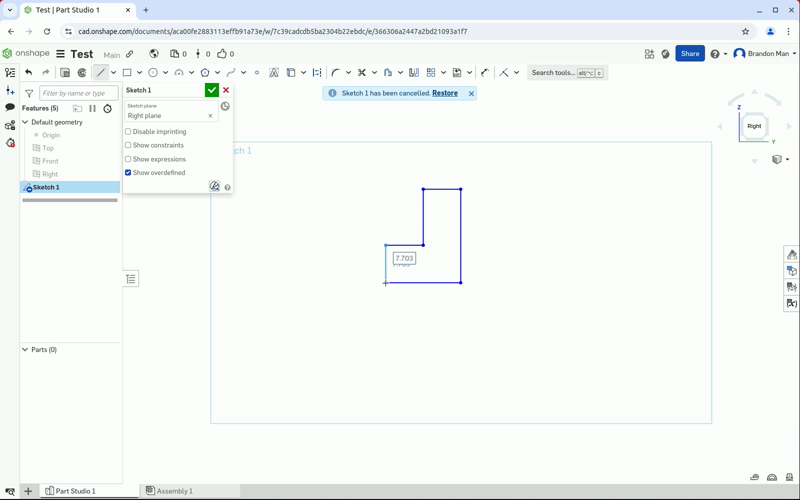
key(esc)
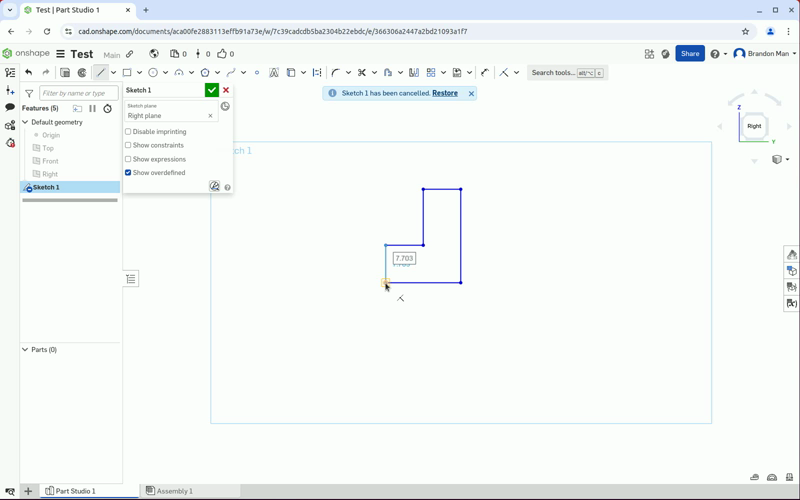
mouse_move(415, 254)
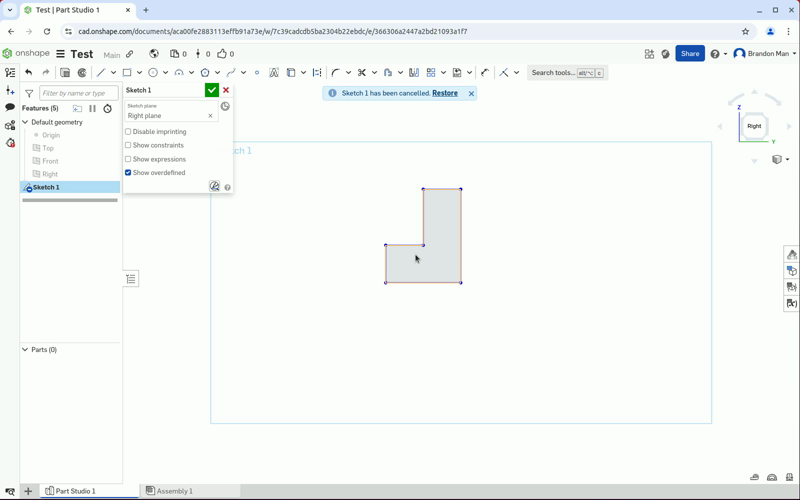
click(415, 254)
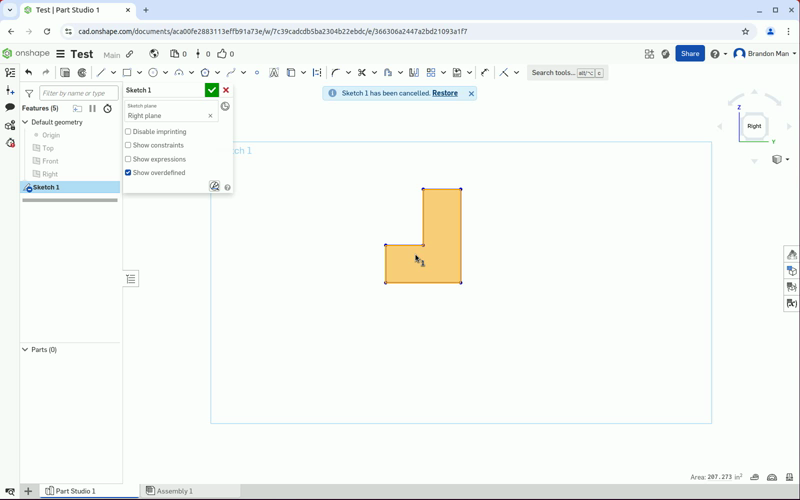
mouse_move(73, 352)
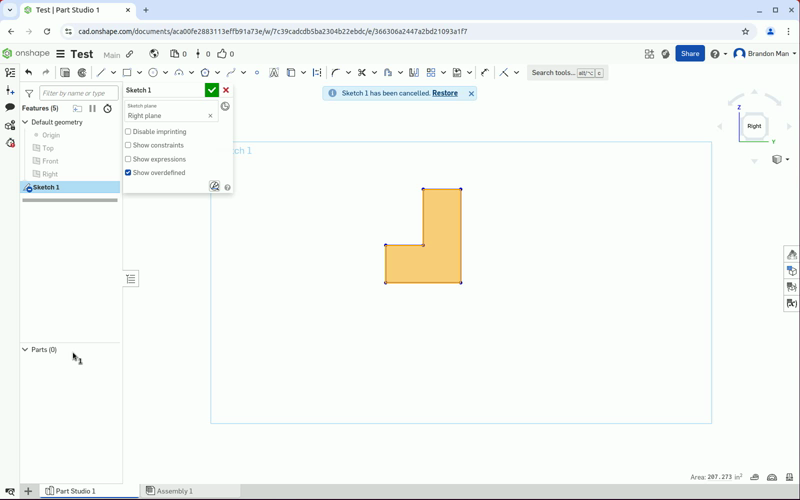
key(shift+y)
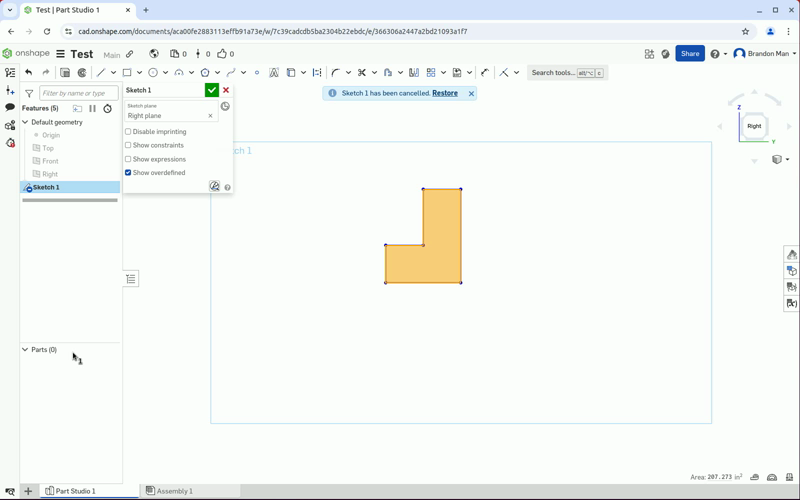
key(shift+e)
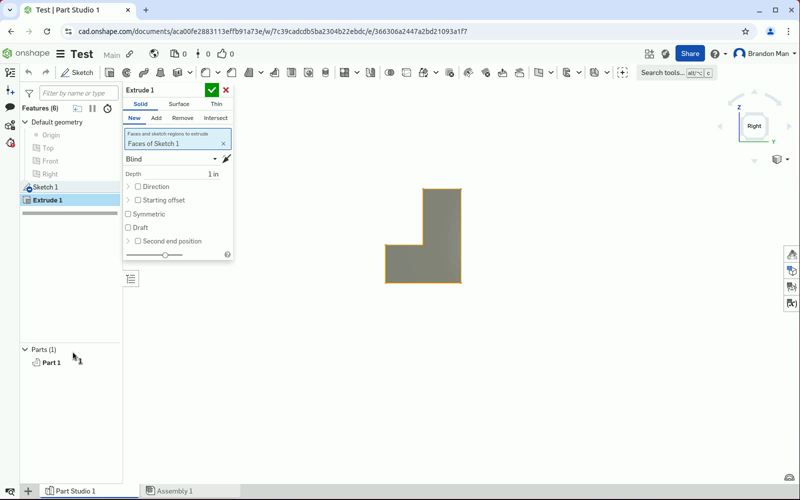
mouse_move(143, 106)
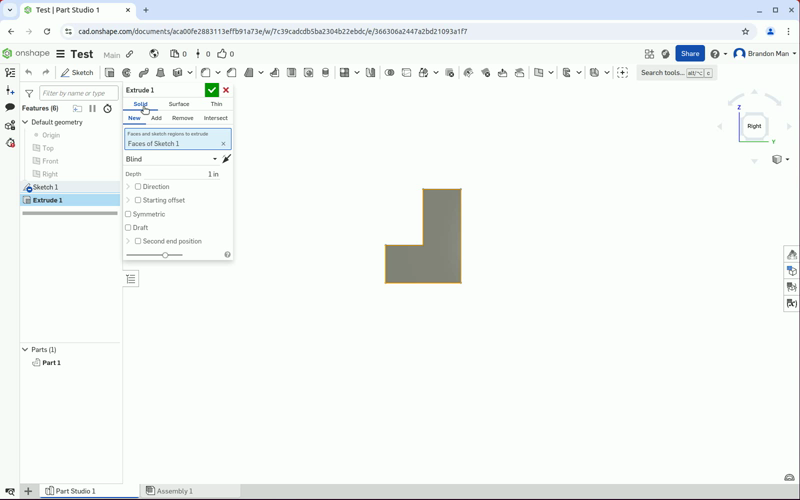
click(143, 106)
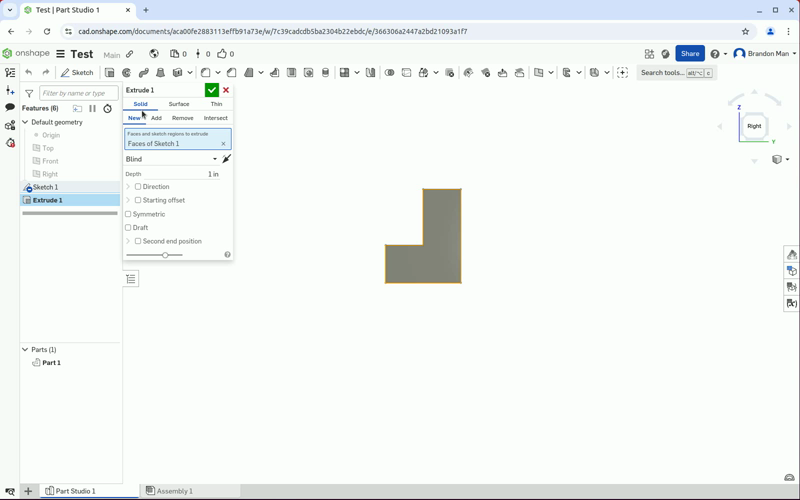
mouse_move(137, 120)
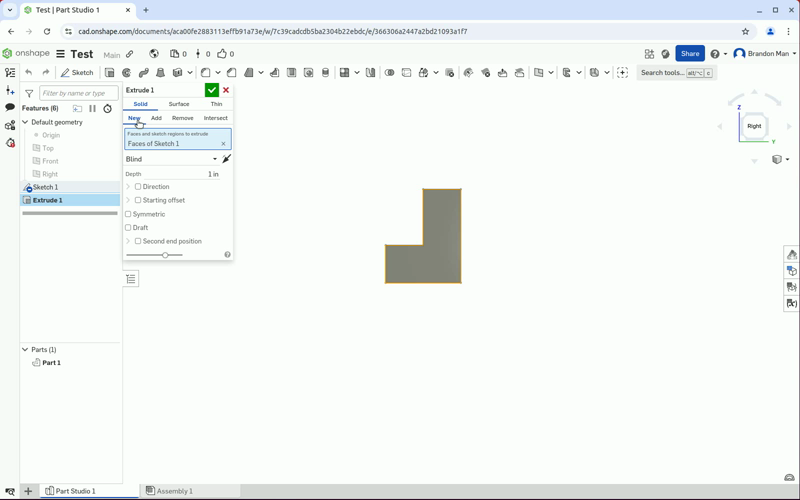
click(137, 120)
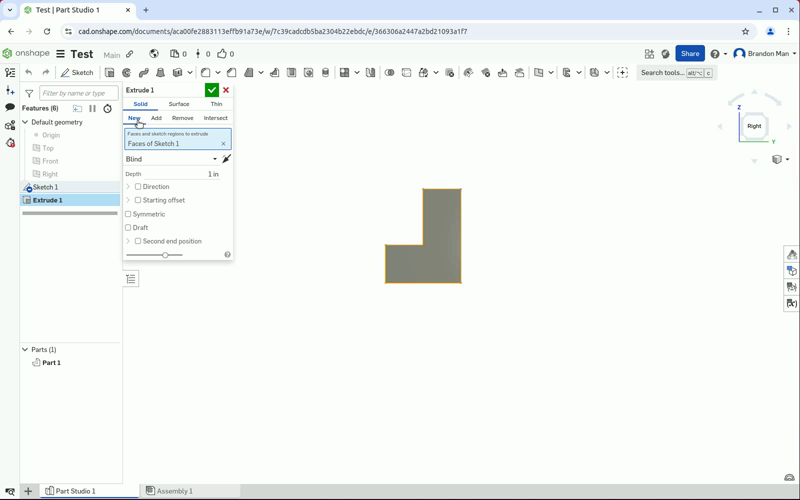
key(tab, 4)
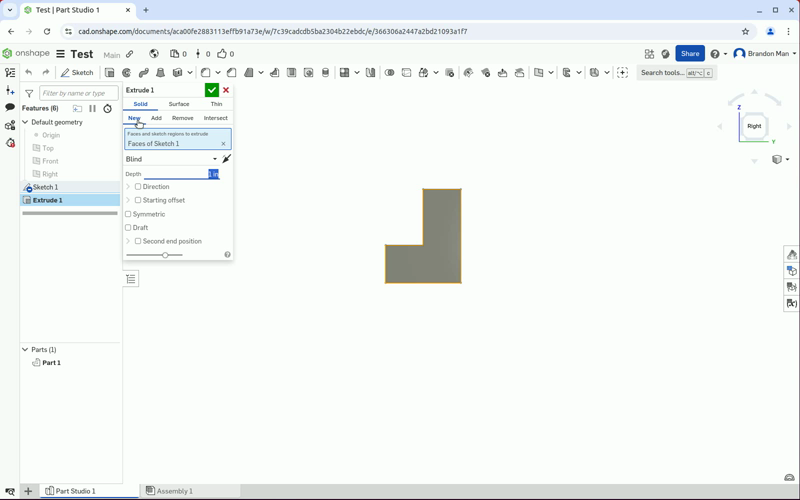
text(23.108)
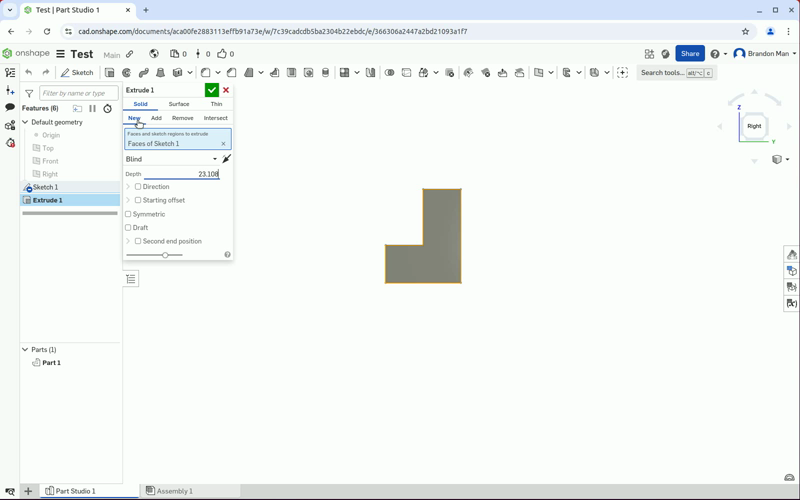
key(enter)
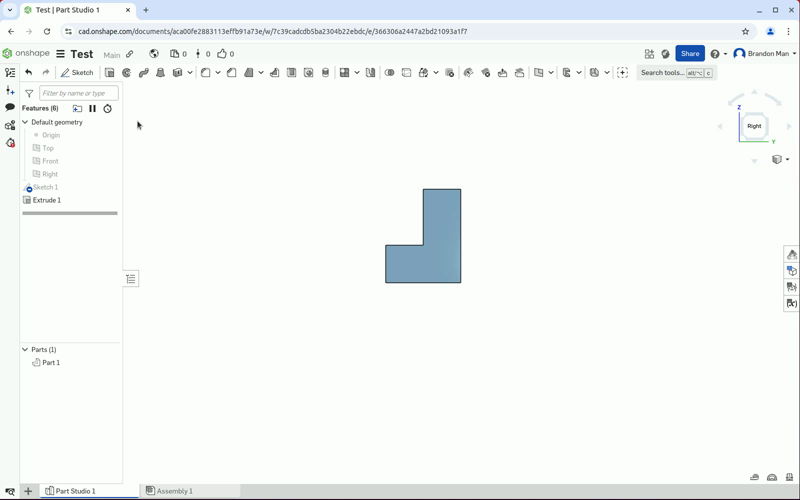
key(shift+h)
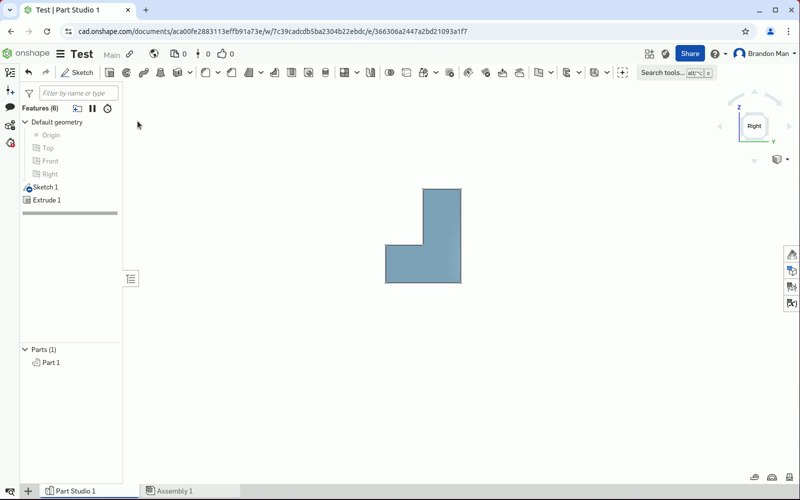
key(shift+h)
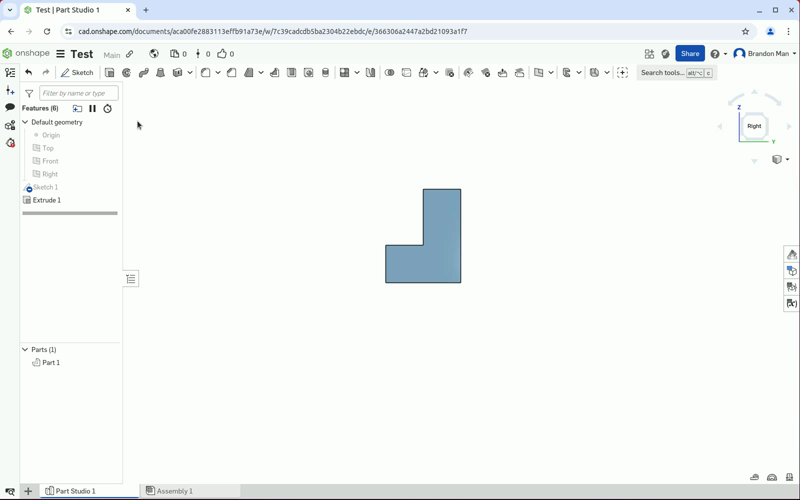
mouse_move(73, 189)
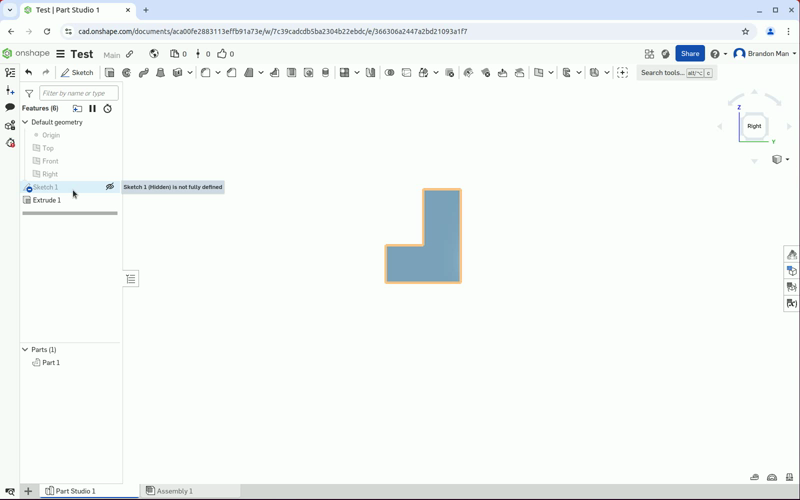
click(73, 189)
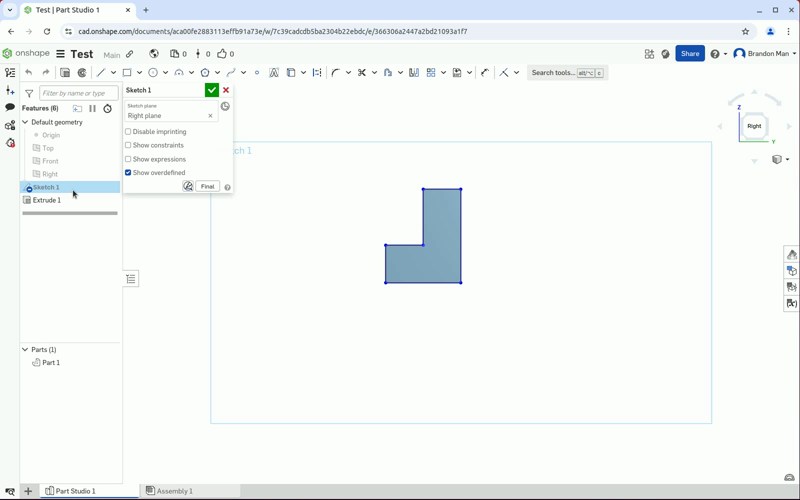
mouse_move(229, 92)
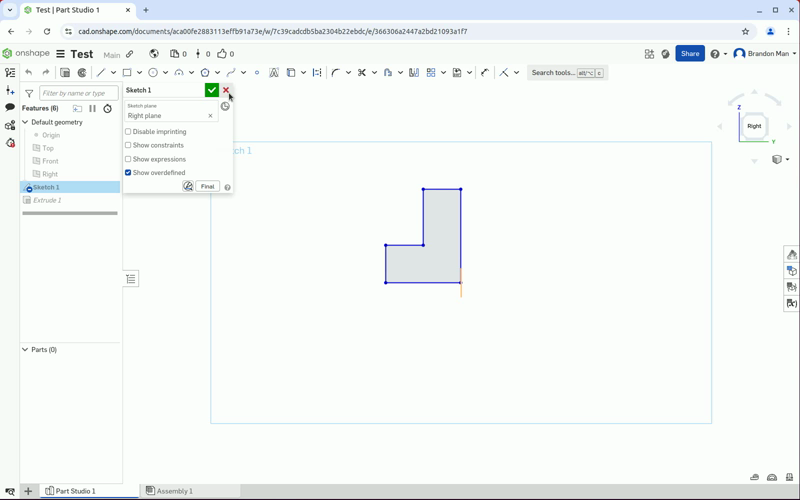
click(229, 92)
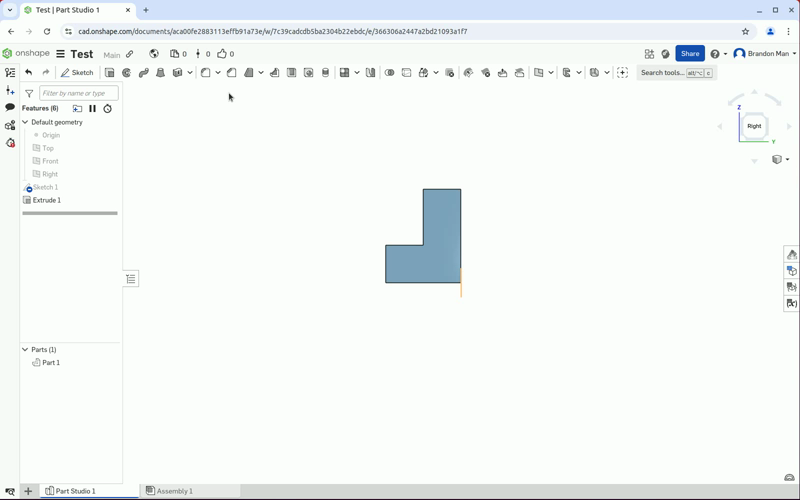
mouse_move(73, 352)
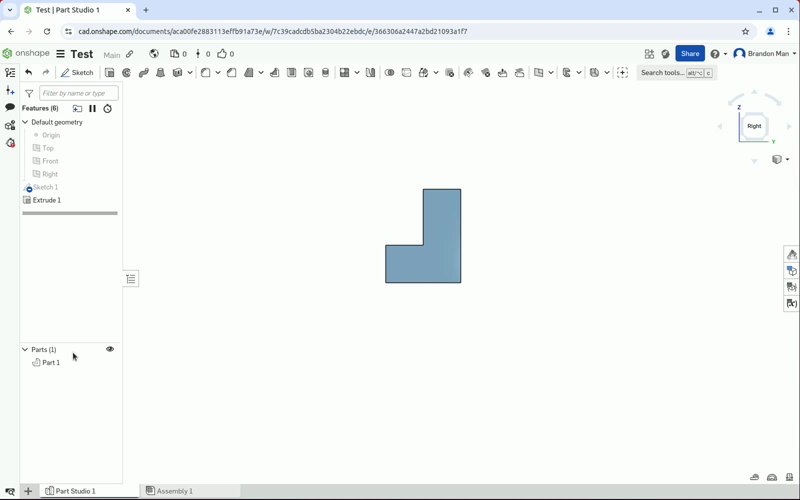
key(y)
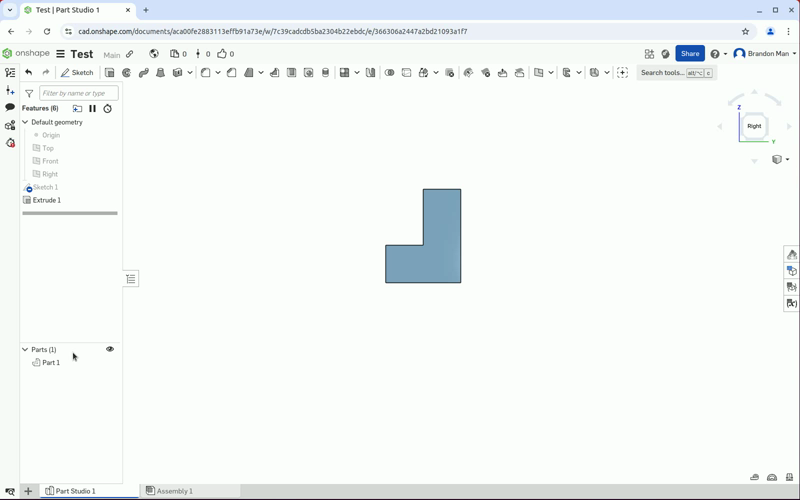
key(shift+p)
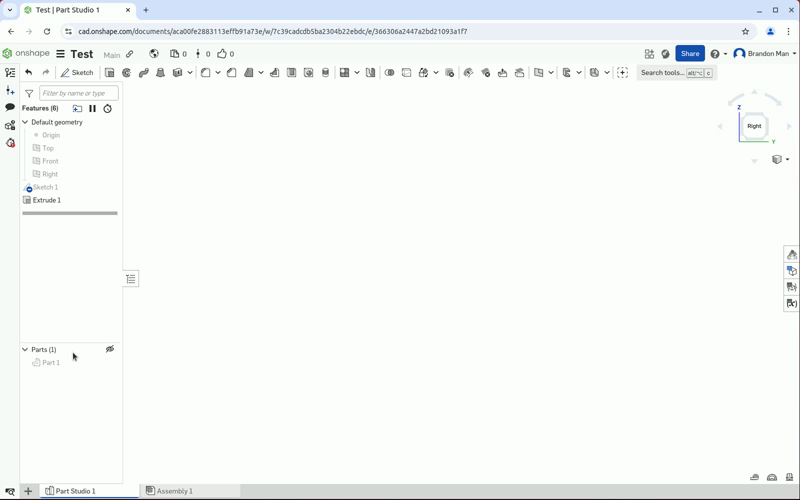
key(space)
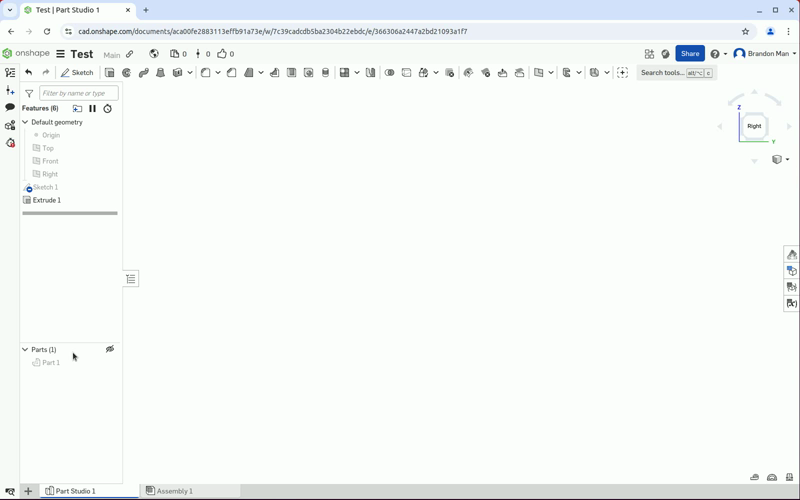
key_down(shift)
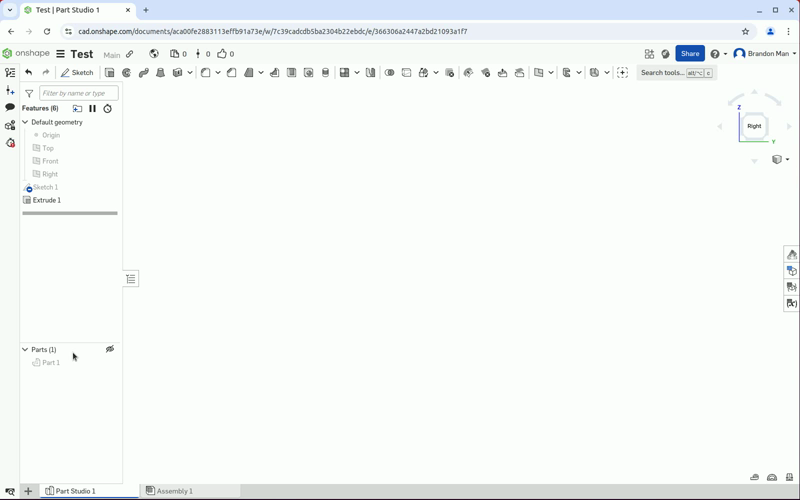
key(right)
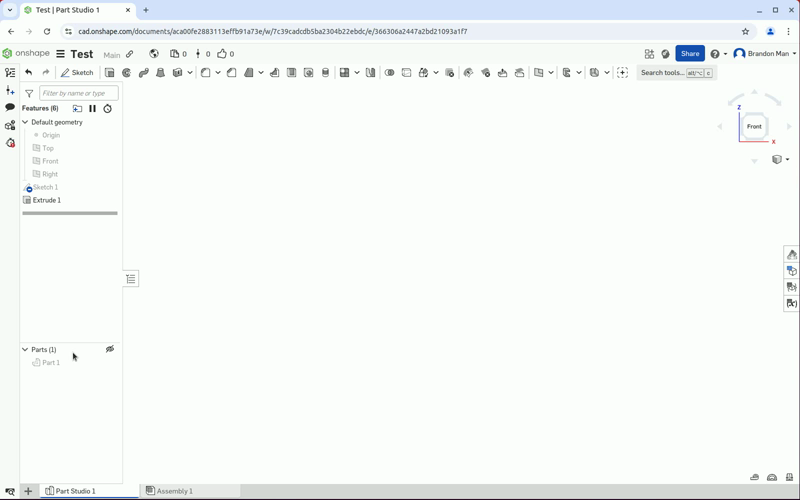
key_up(shift)
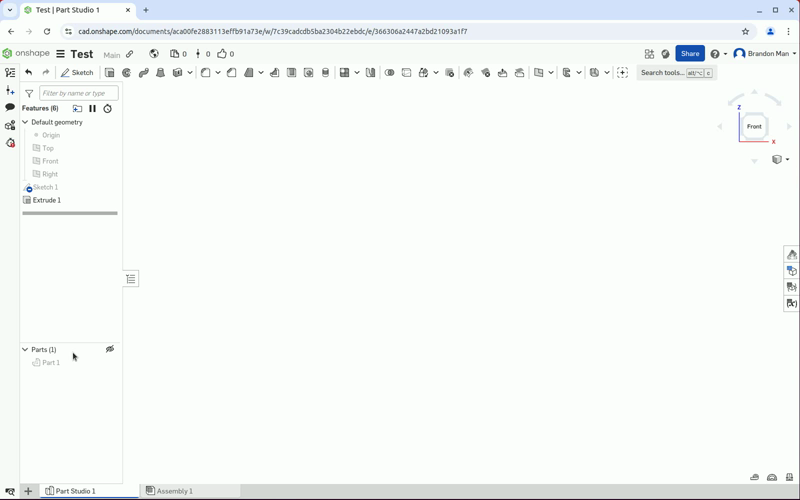
key(space)
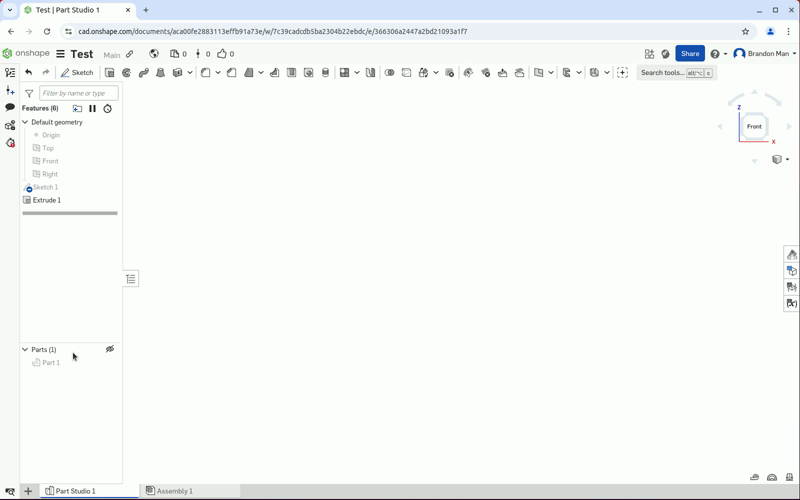
key_down(shift)
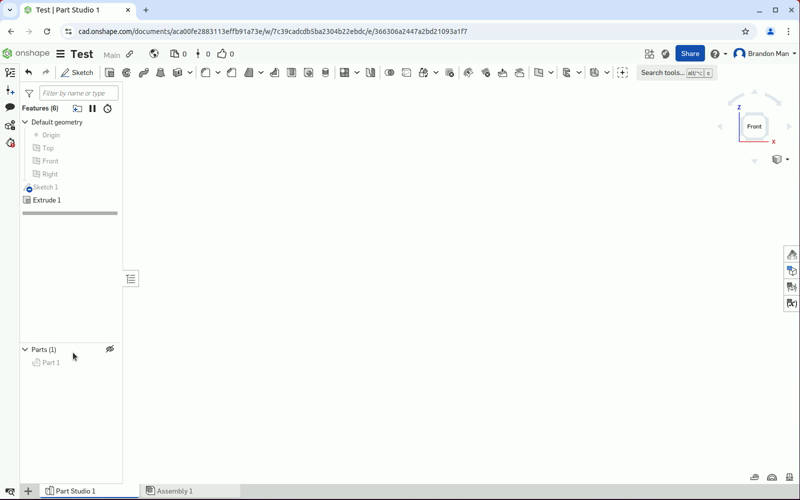
key(down)
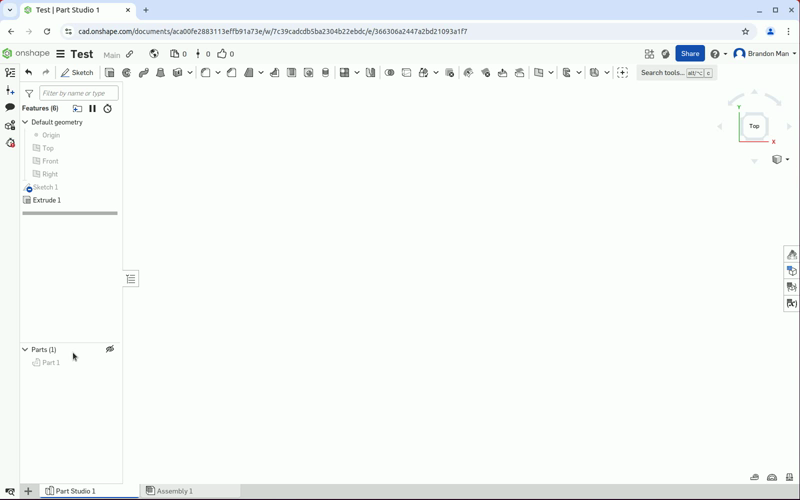
key_up(shift)
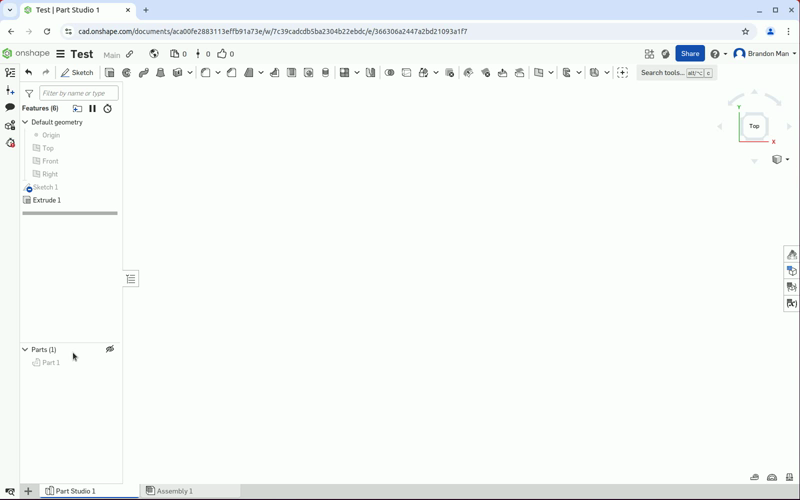
mouse_move(73, 352)
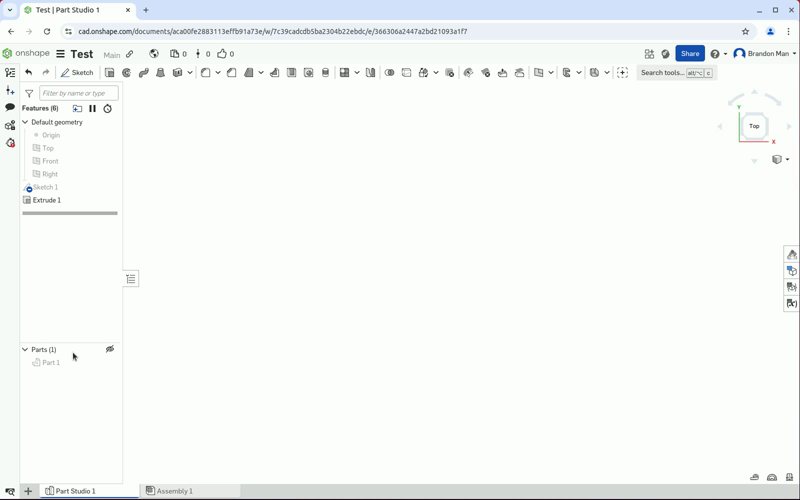
key(shift+y)
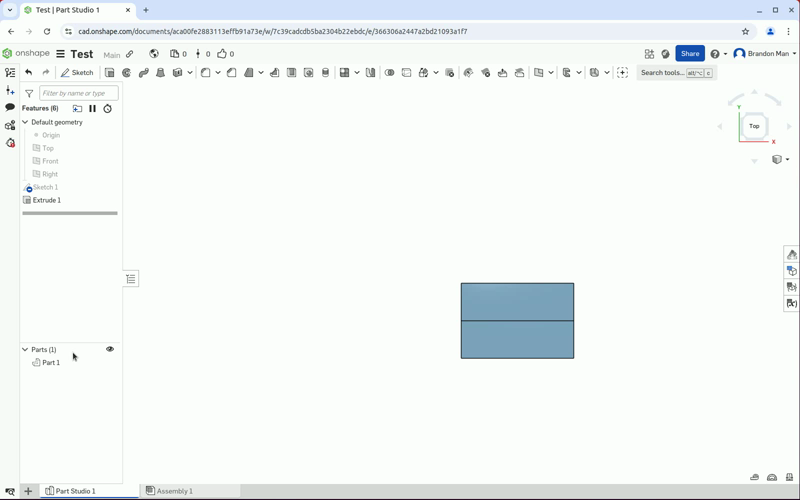
mouse_move(541, 75)
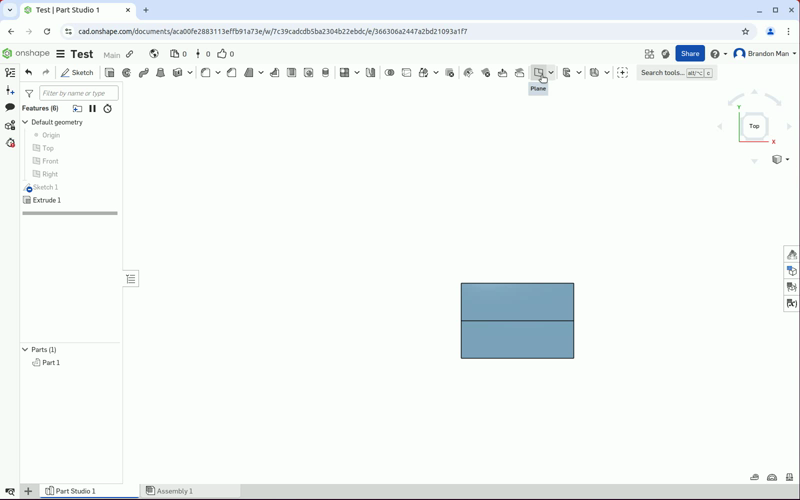
click(541, 75)
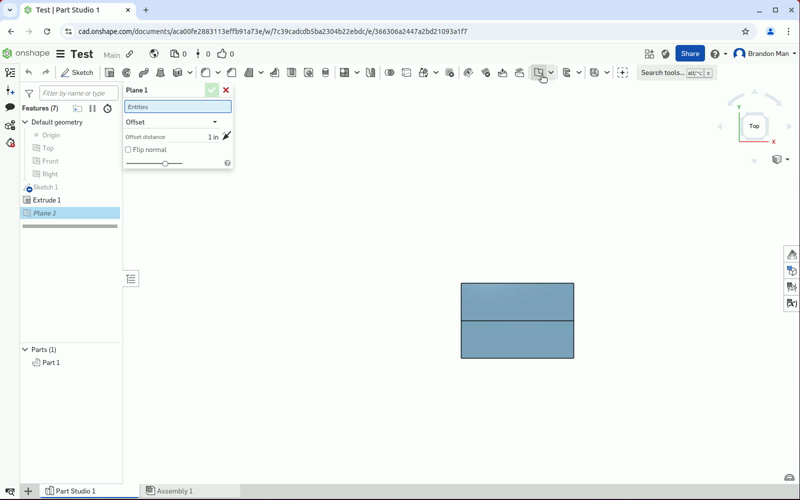
mouse_move(73, 150)
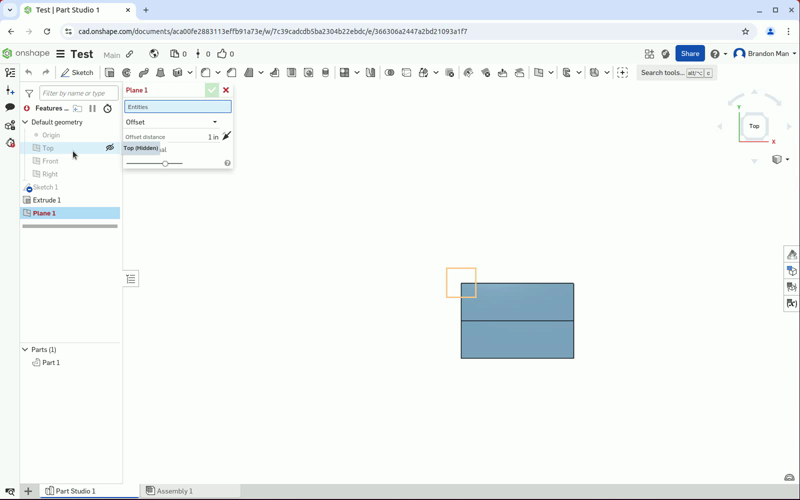
click(73, 150)
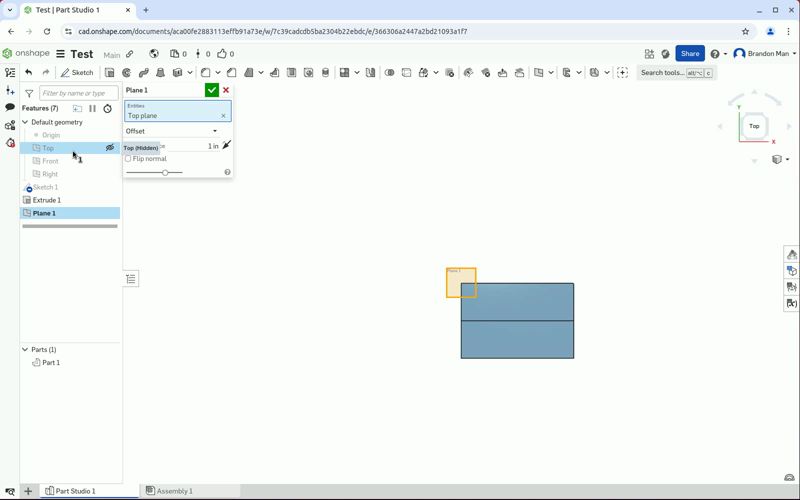
key(tab, 2)
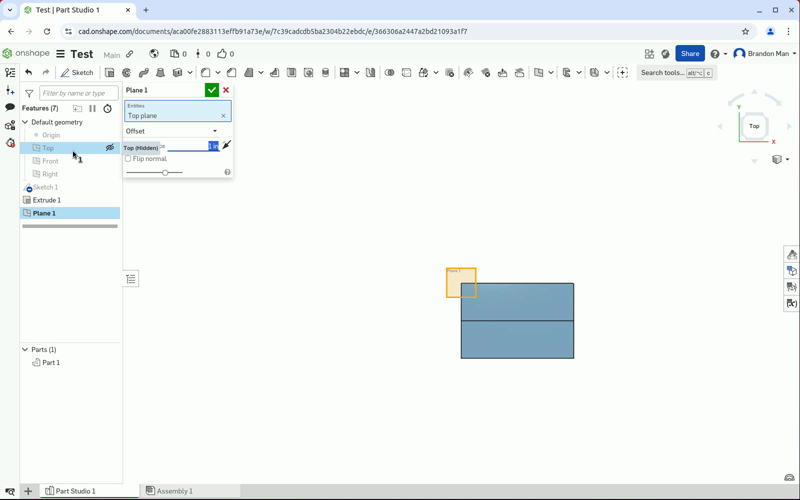
text(19.257)
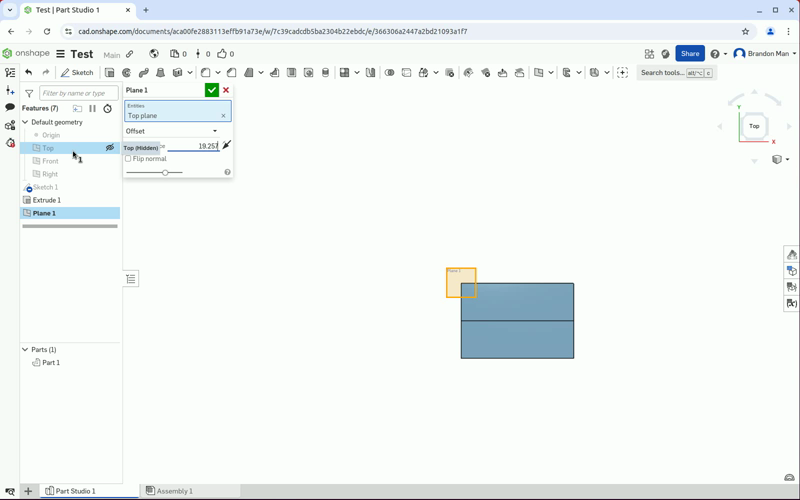
key(enter, 2)
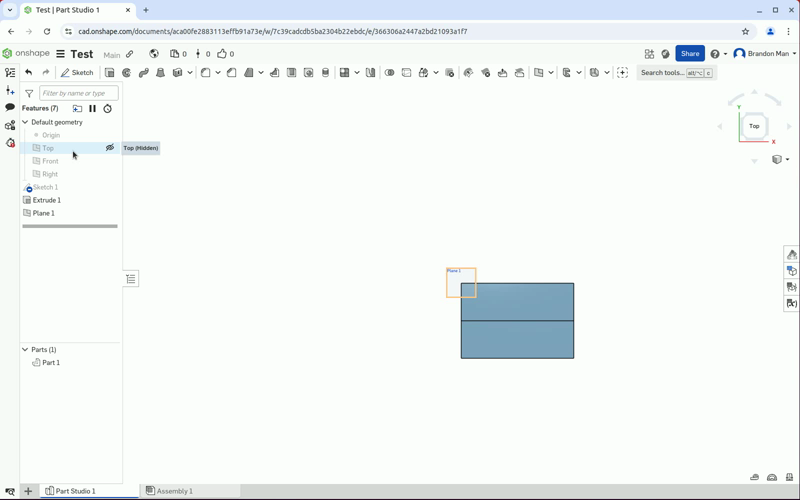
key(shift+s)
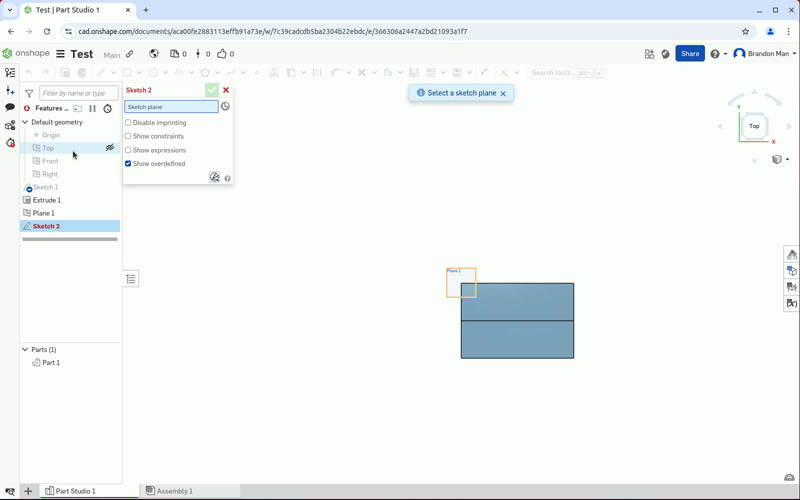
mouse_move(73, 215)
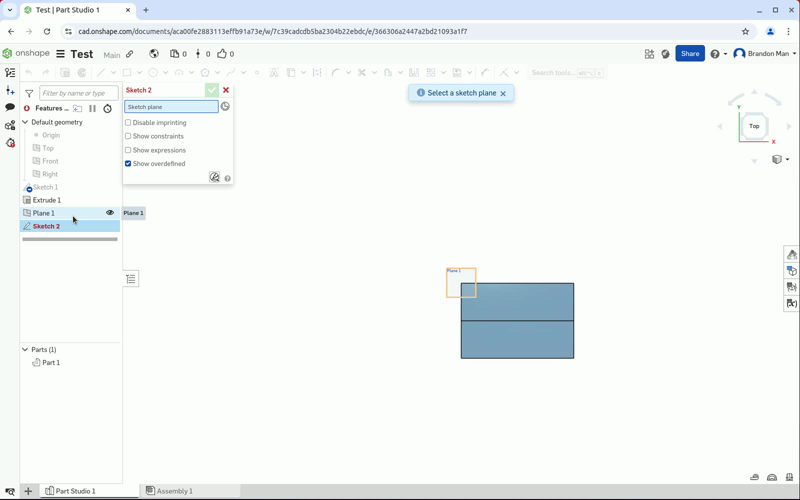
click(73, 215)
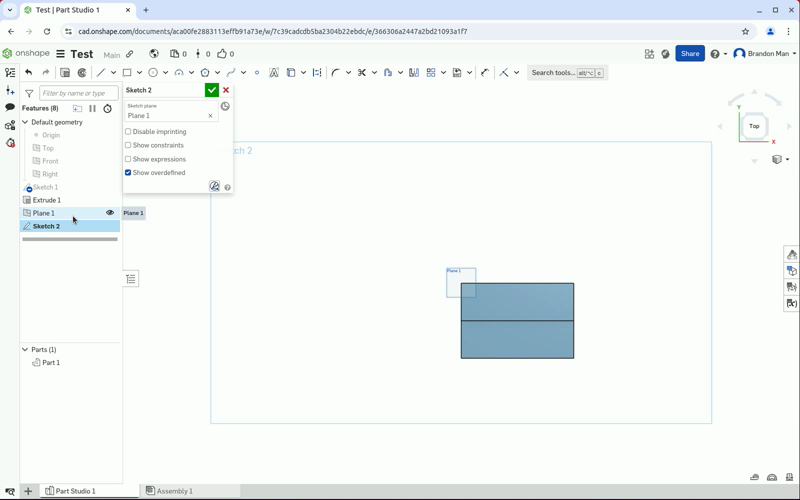
mouse_move(73, 352)
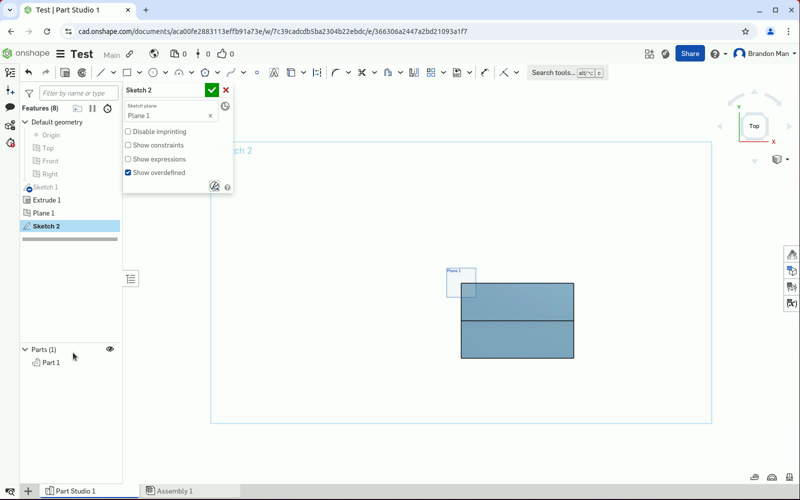
key(y)
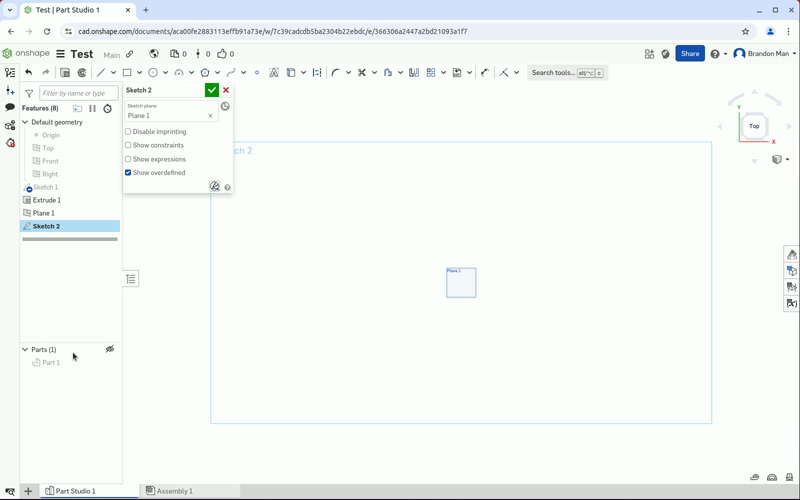
key(l)
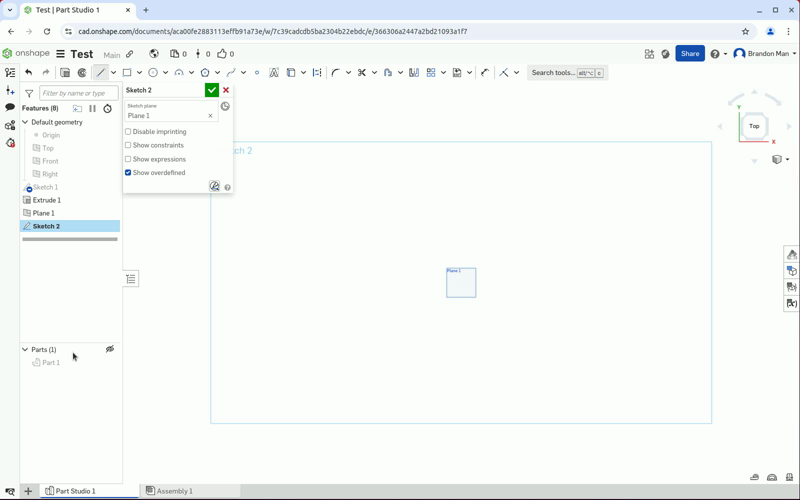
key_down(shift)
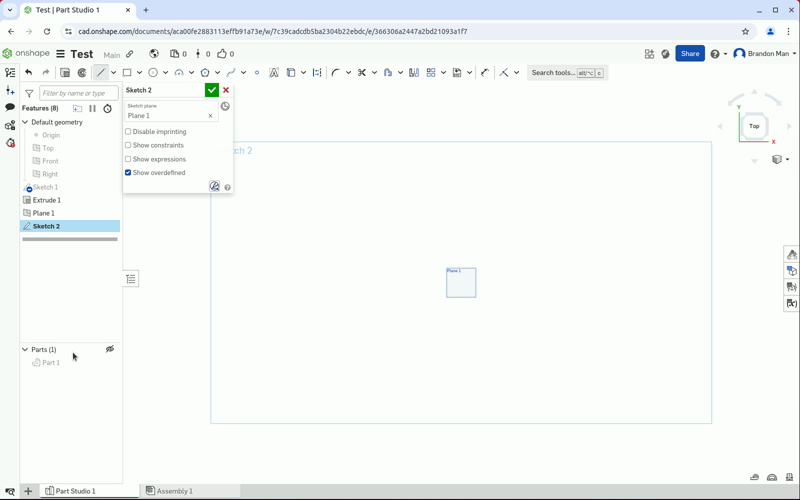
mouse_move(498, 320)
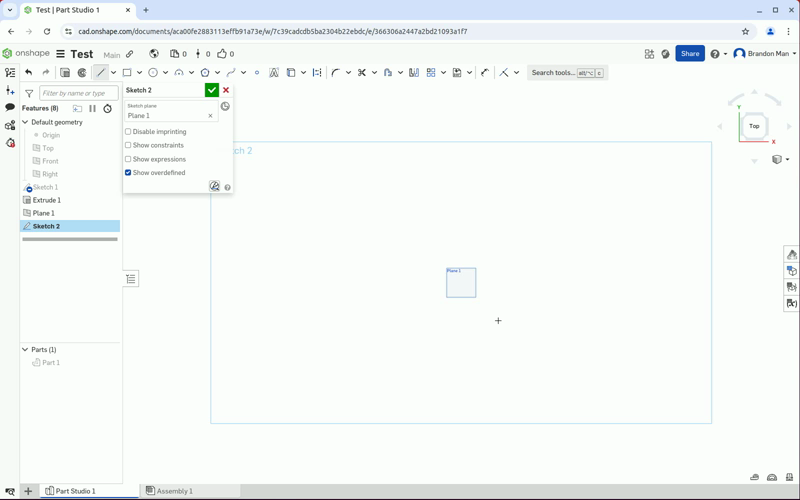
click(498, 320)
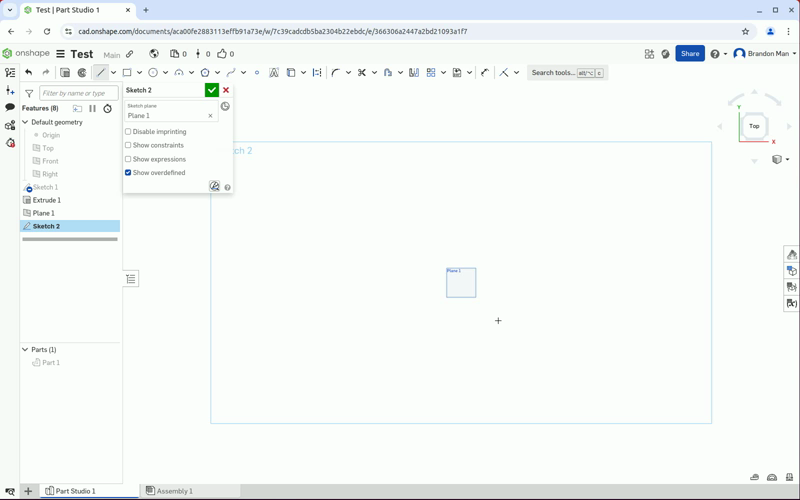
key_up(shift)
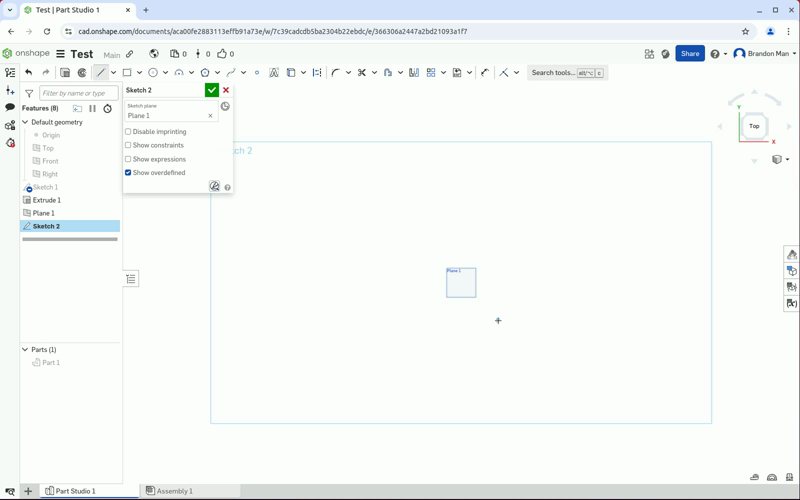
key_down(shift)
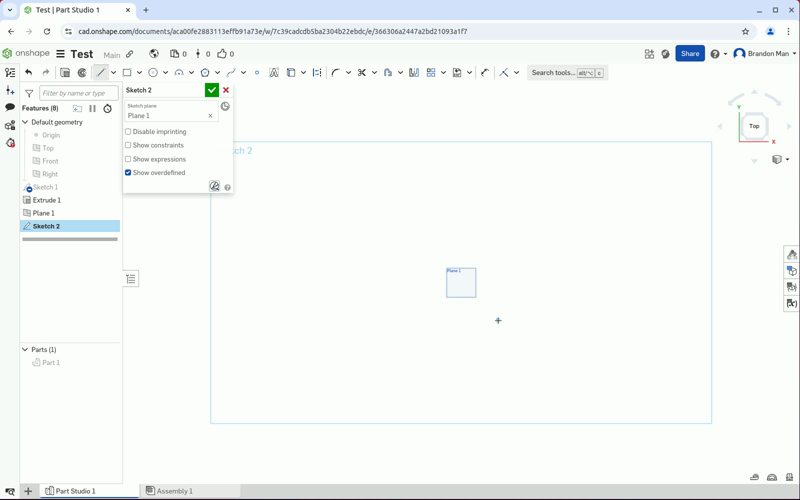
mouse_move(528, 320)
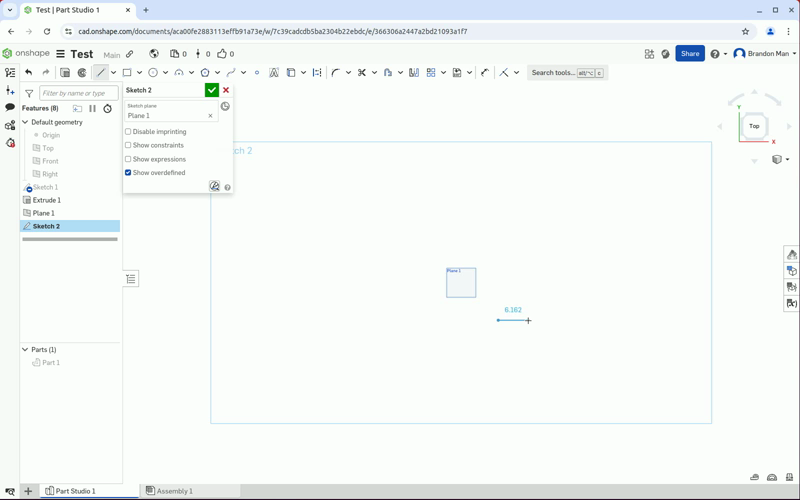
mouse_move(536, 320)
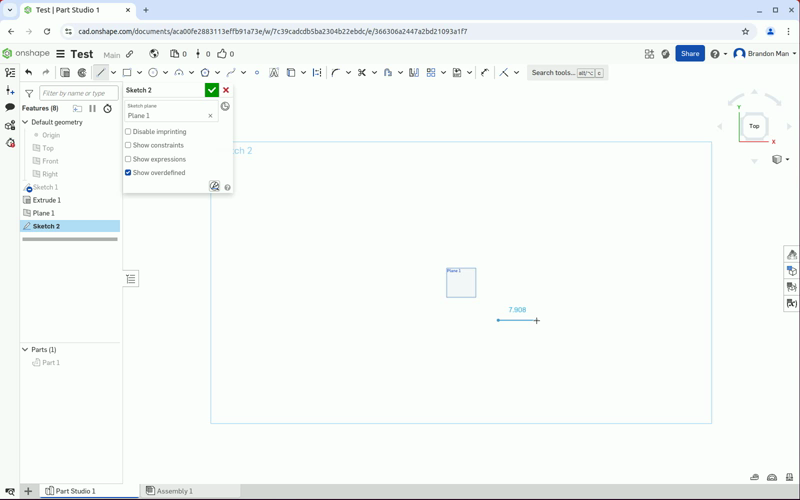
click(536, 320)
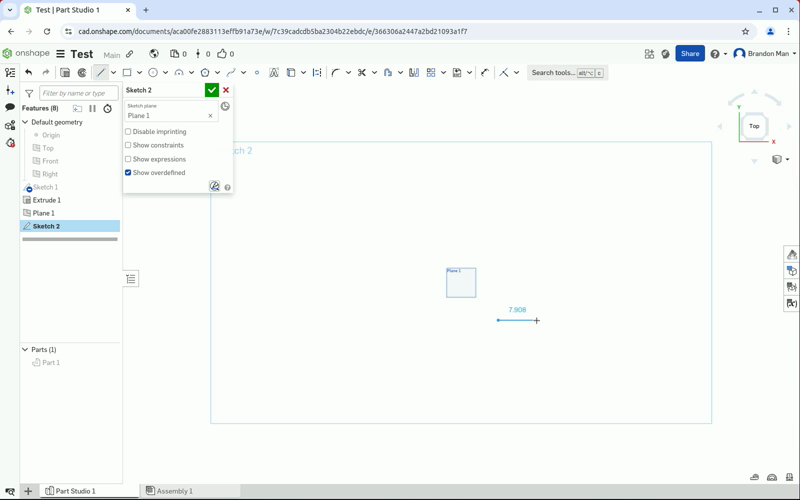
key_up(shift)
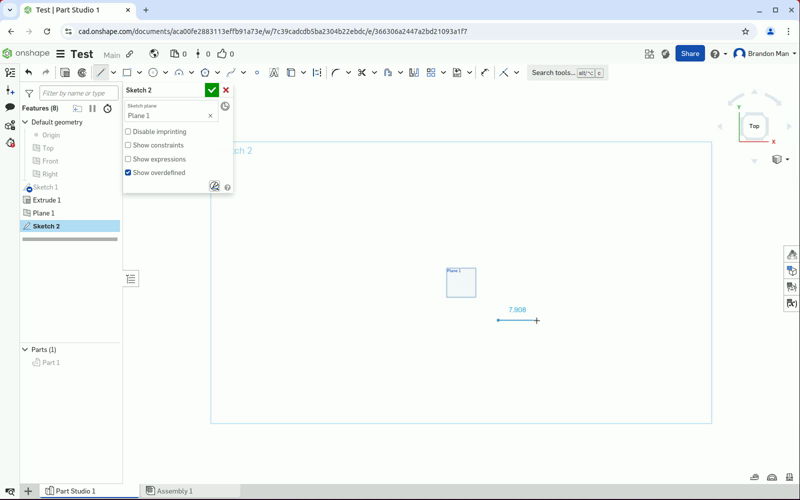
key_down(shift)
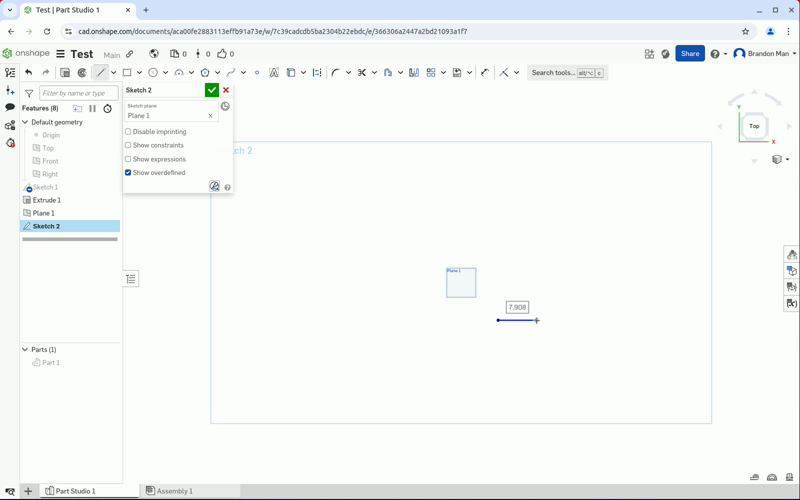
mouse_move(566, 320)
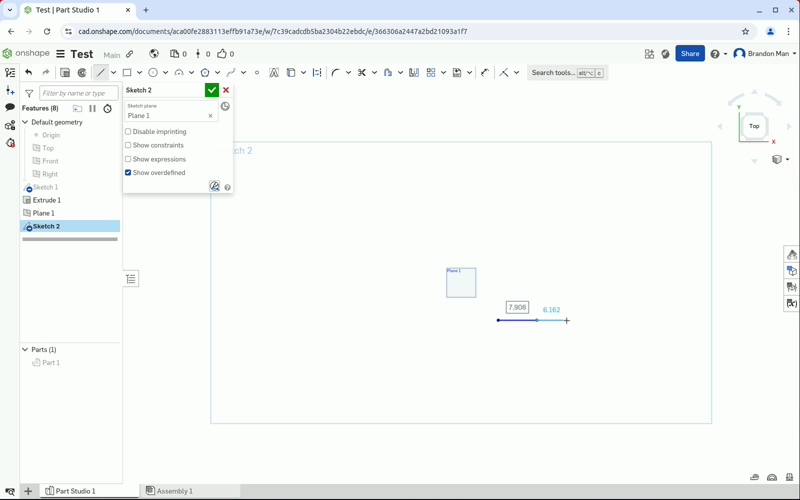
mouse_move(536, 282)
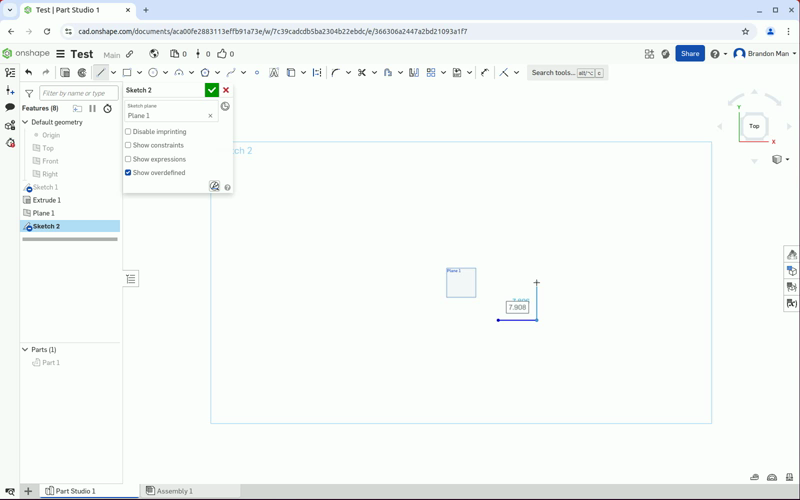
click(536, 282)
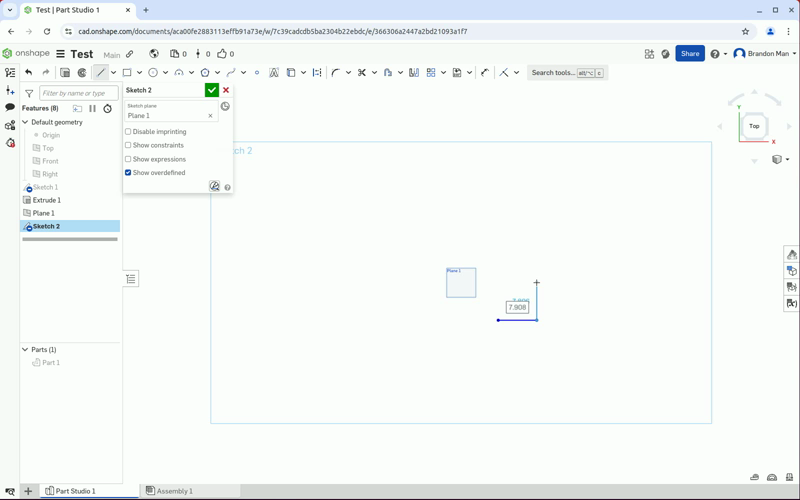
key_up(shift)
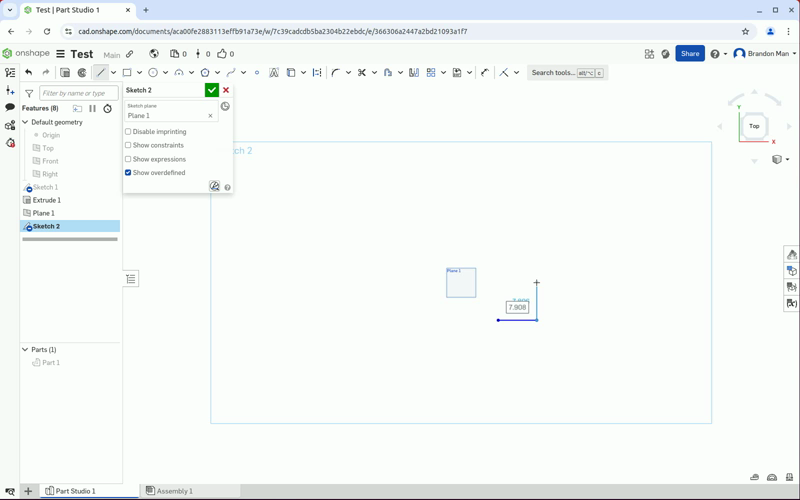
key_down(shift)
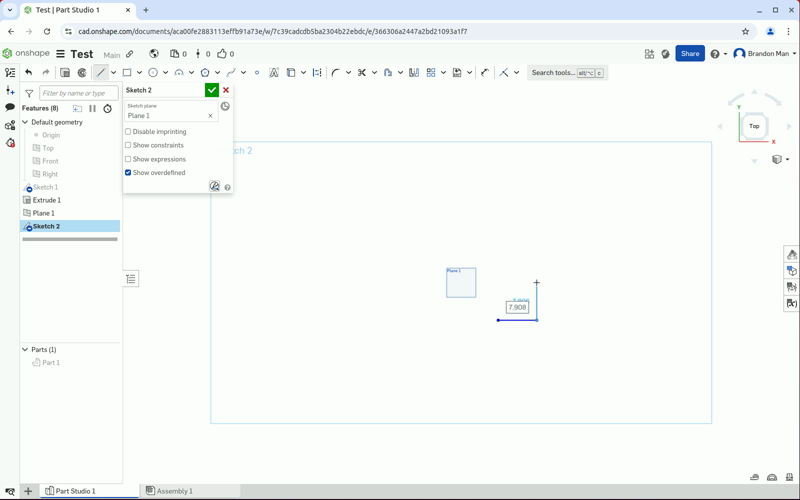
mouse_move(566, 282)
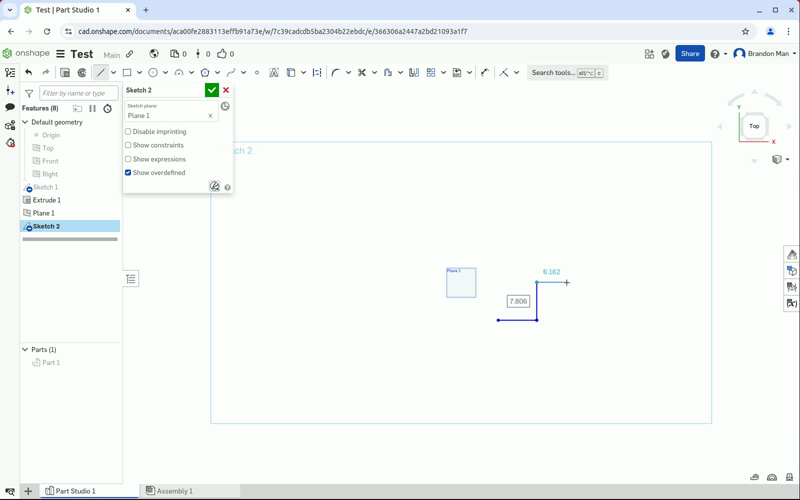
mouse_move(498, 282)
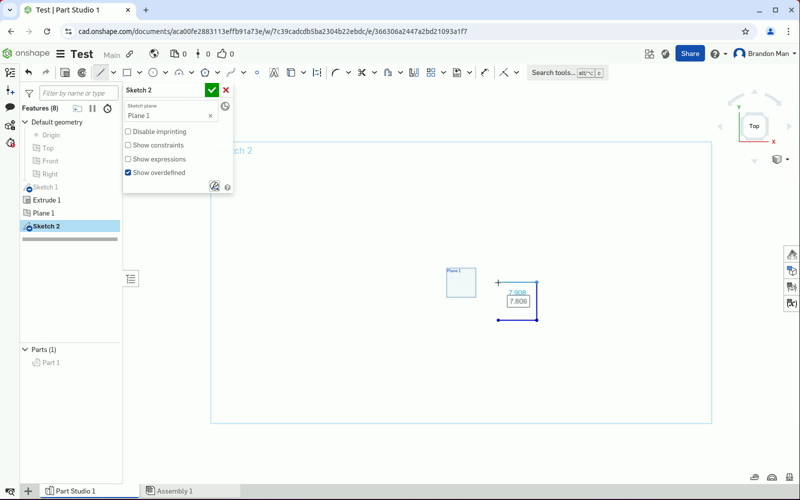
click(498, 282)
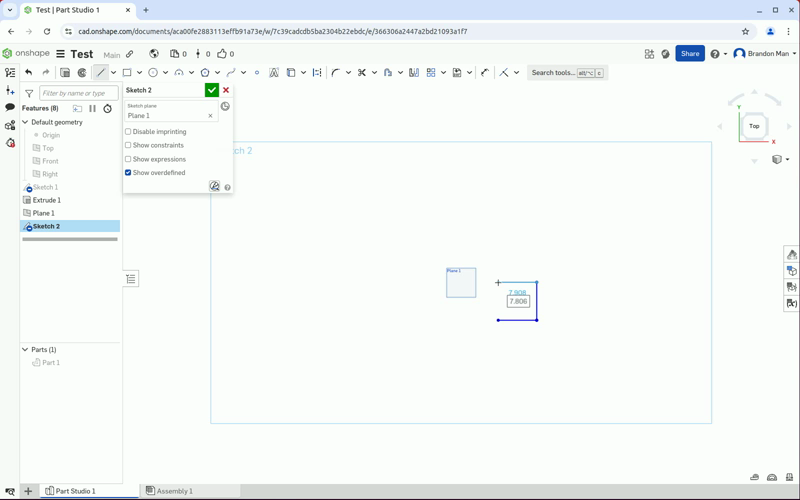
key_up(shift)
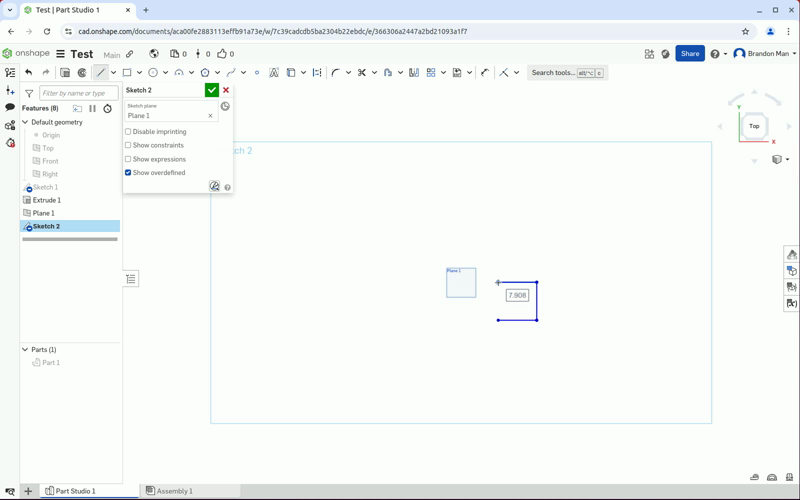
mouse_move(528, 282)
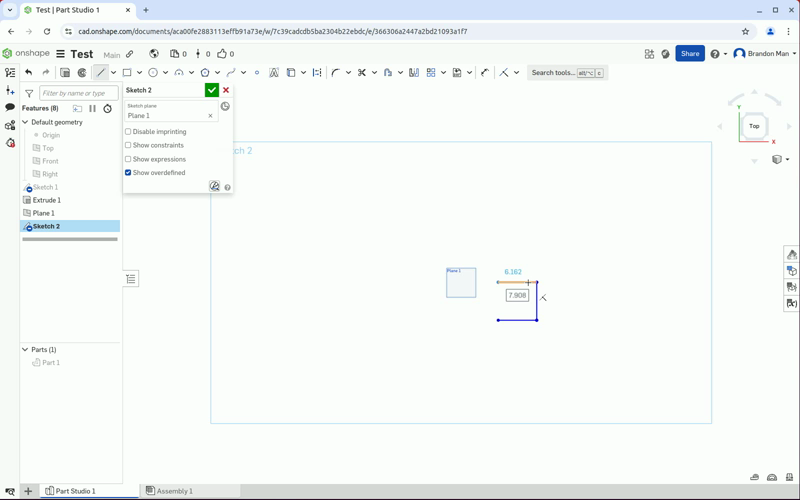
key_down(shift)
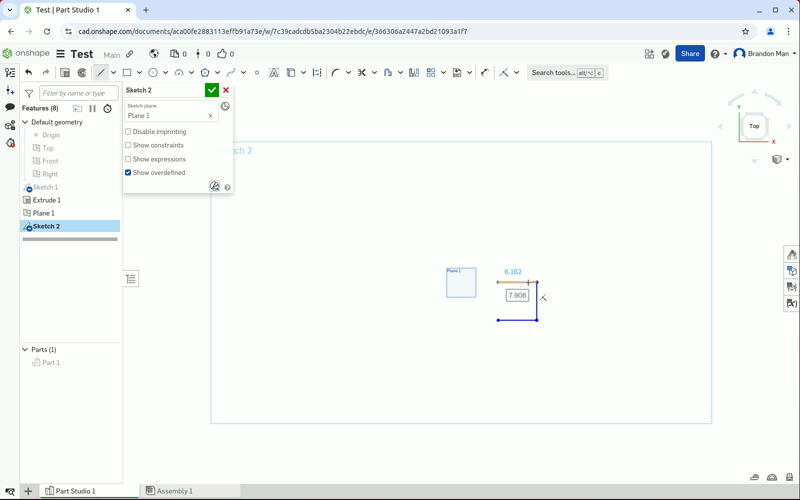
mouse_move(498, 320)
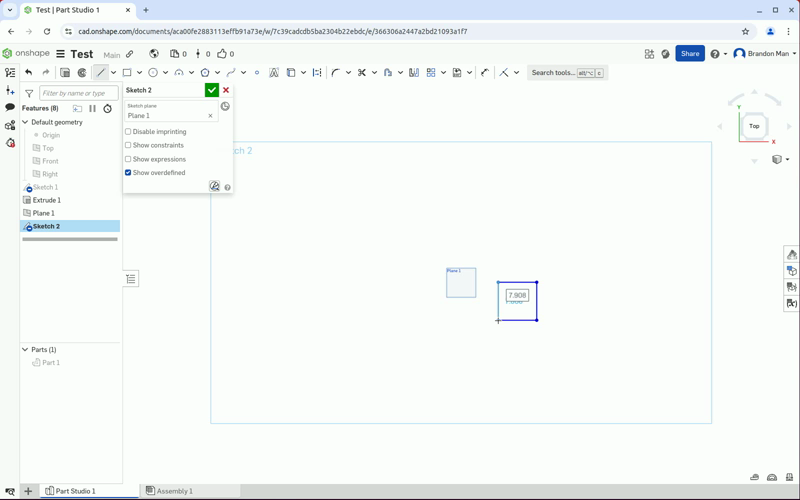
key_up(shift)
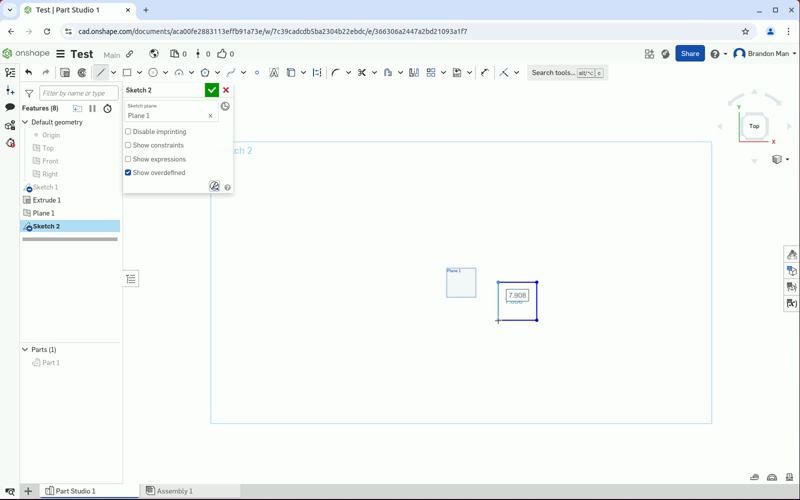
click(498, 320)
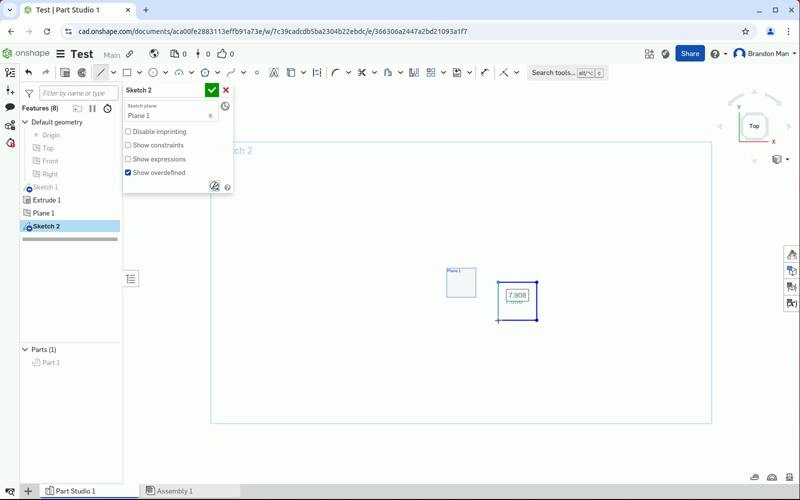
key(esc)
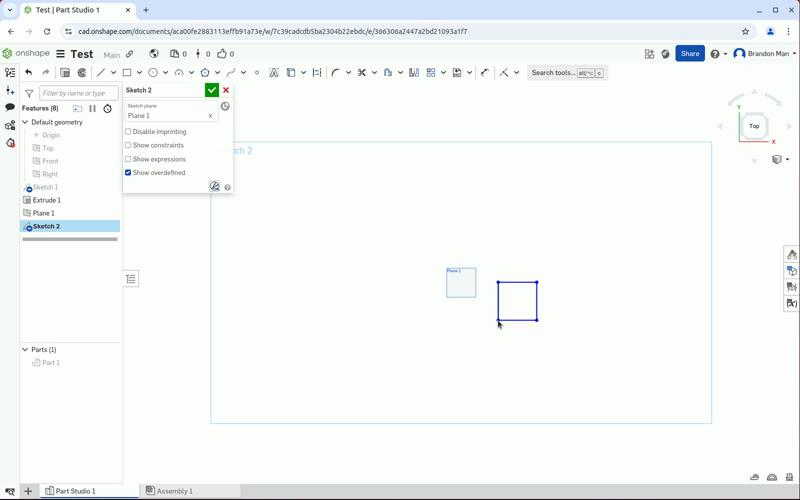
mouse_move(515, 283)
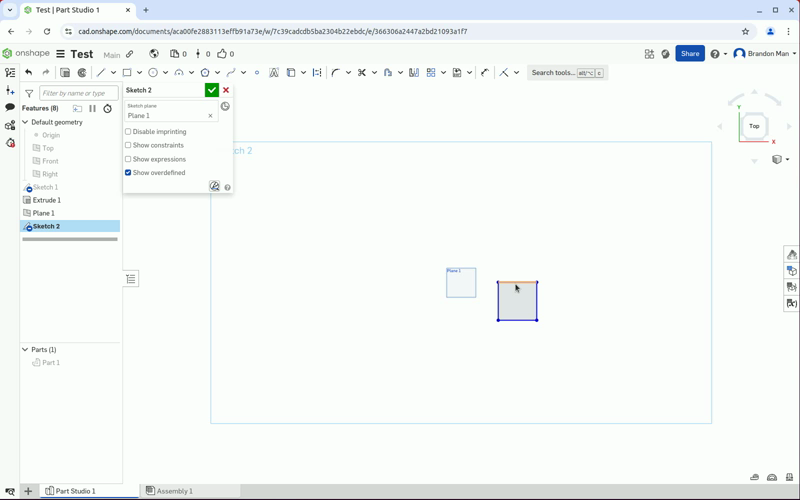
scroll(6)
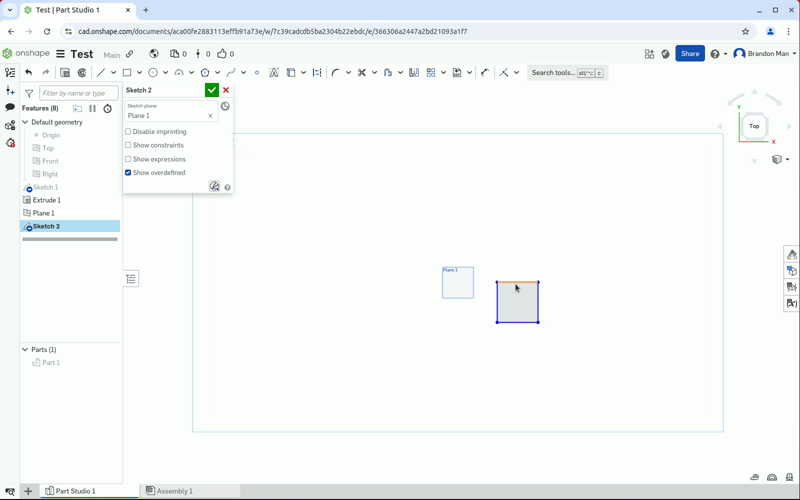
scroll(6)
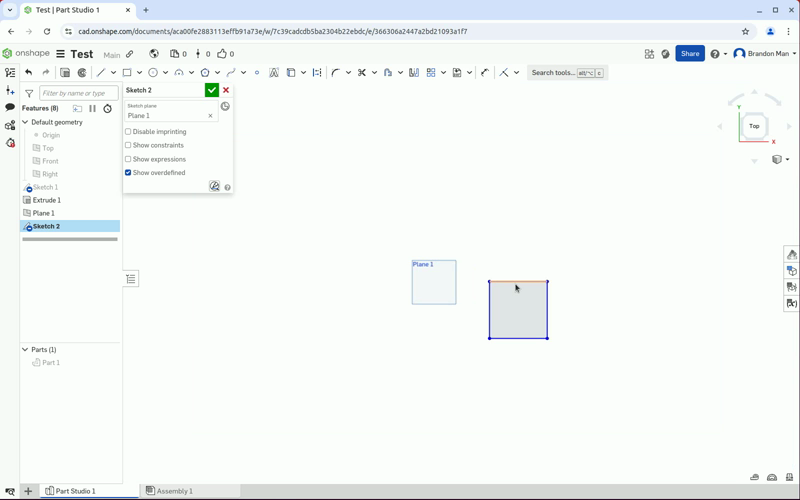
scroll(6)
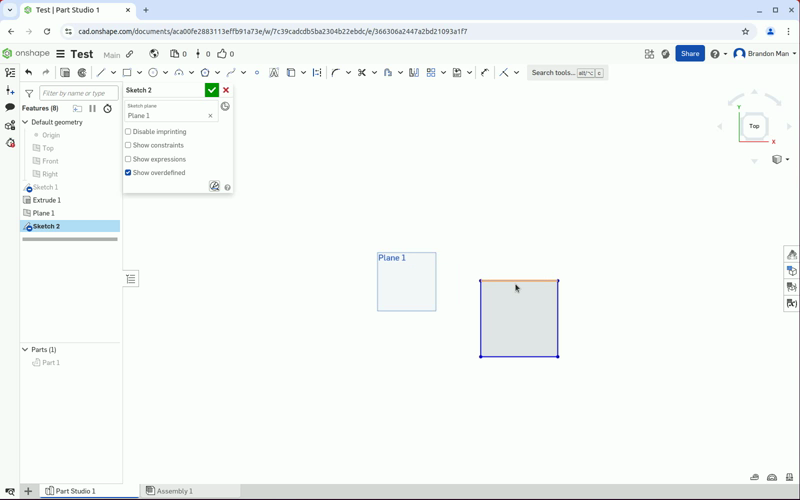
scroll(6)
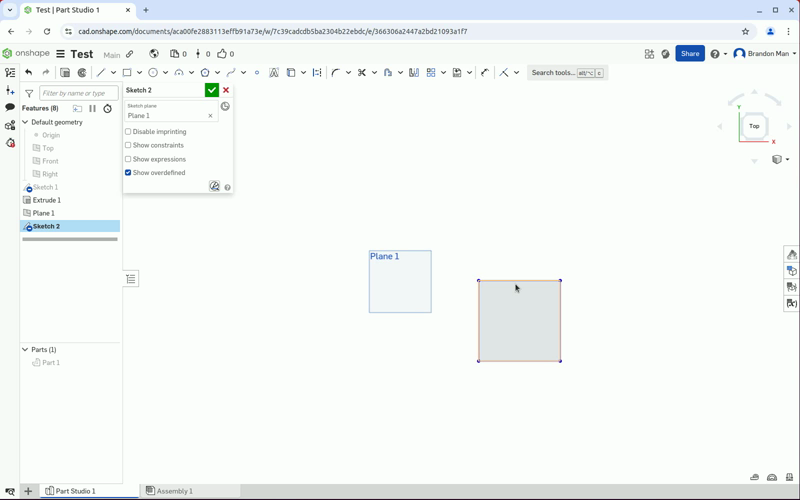
scroll(6)
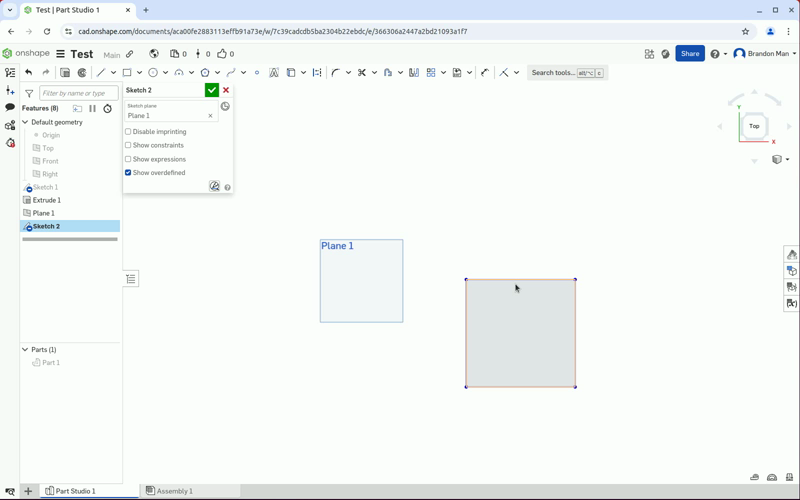
scroll(6)
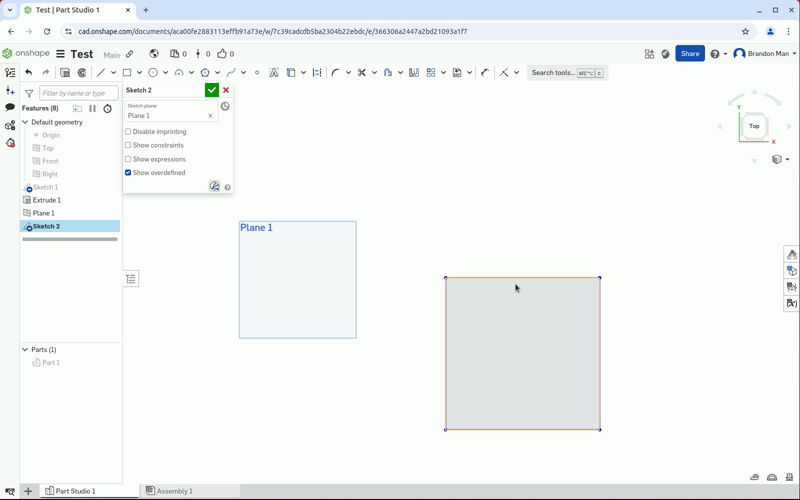
scroll(6)
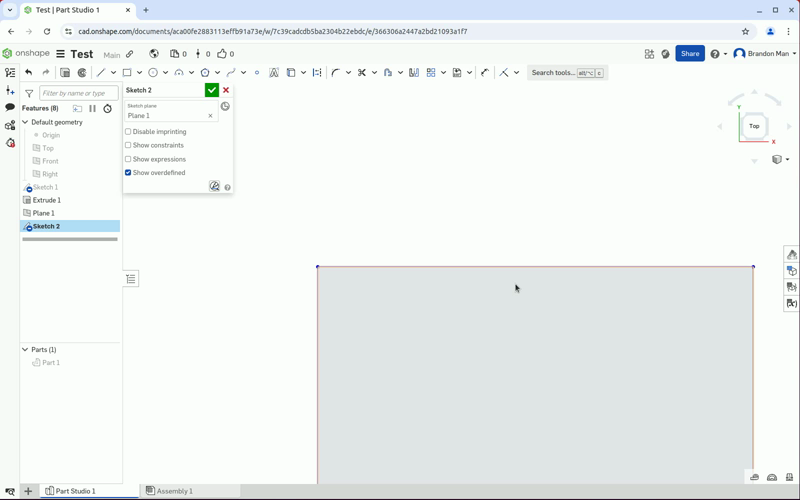
click(515, 283)
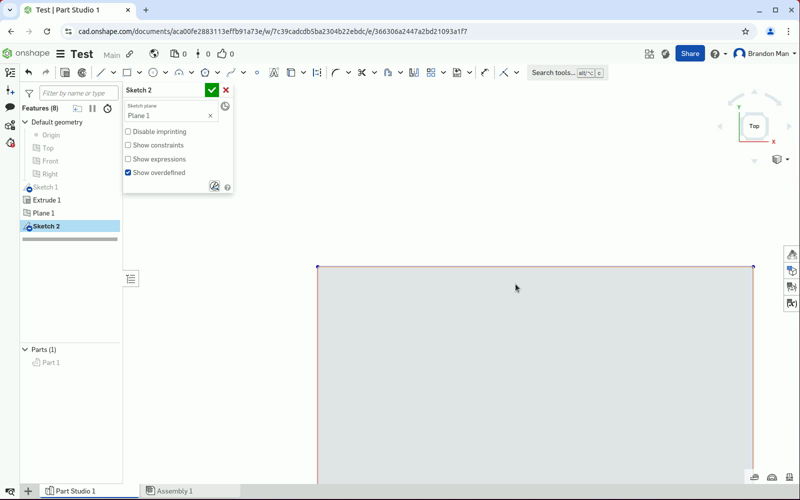
scroll(-6)
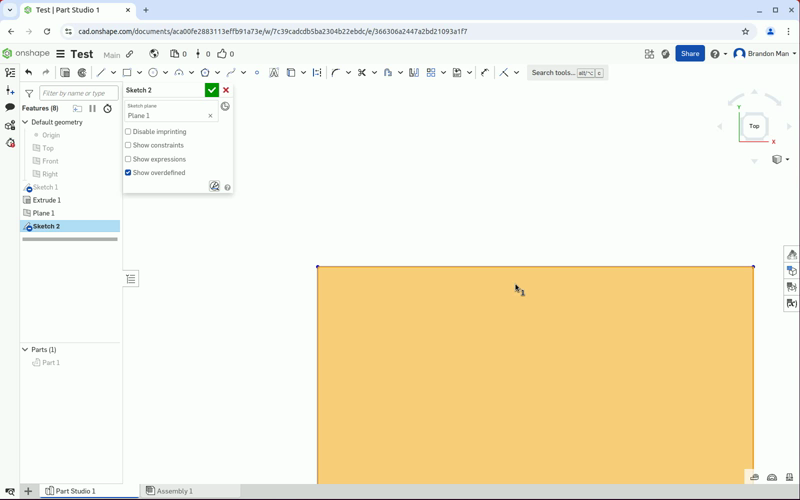
scroll(-6)
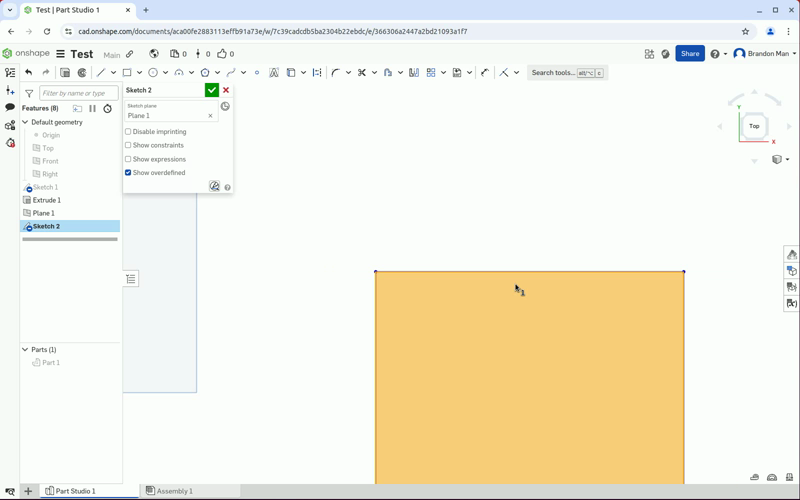
scroll(-6)
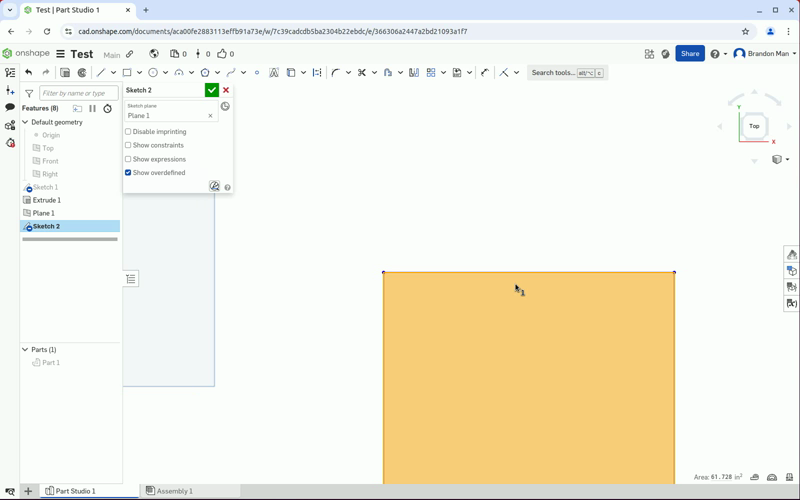
scroll(-6)
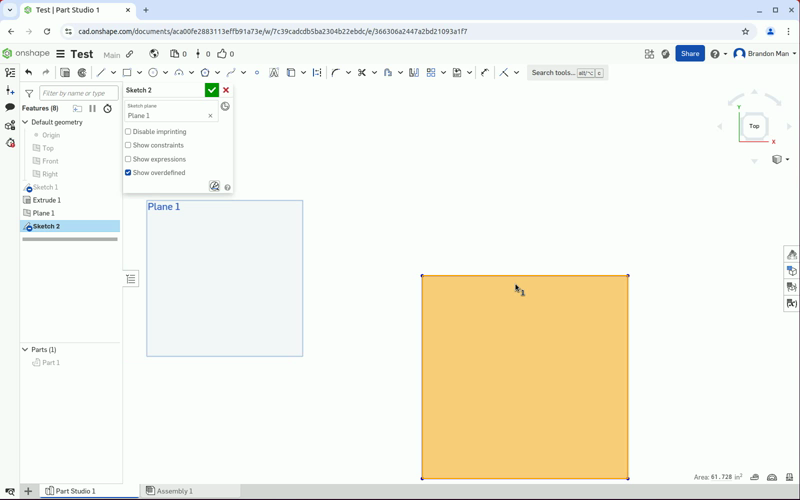
scroll(-6)
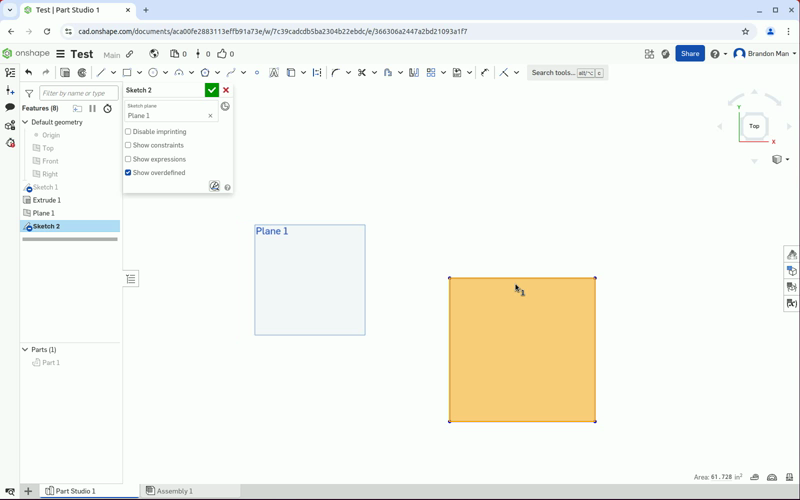
scroll(-6)
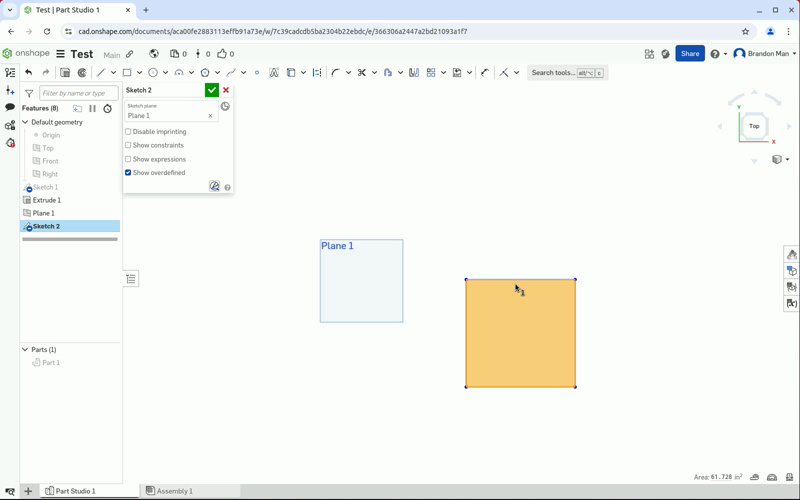
scroll(-6)
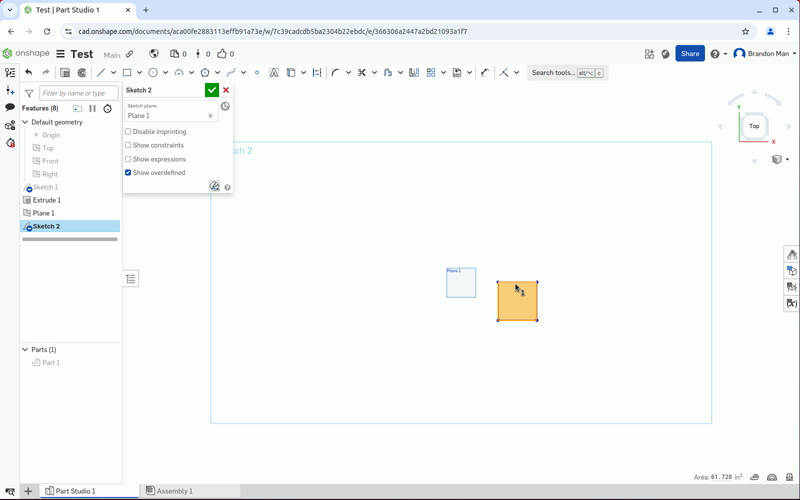
mouse_move(73, 352)
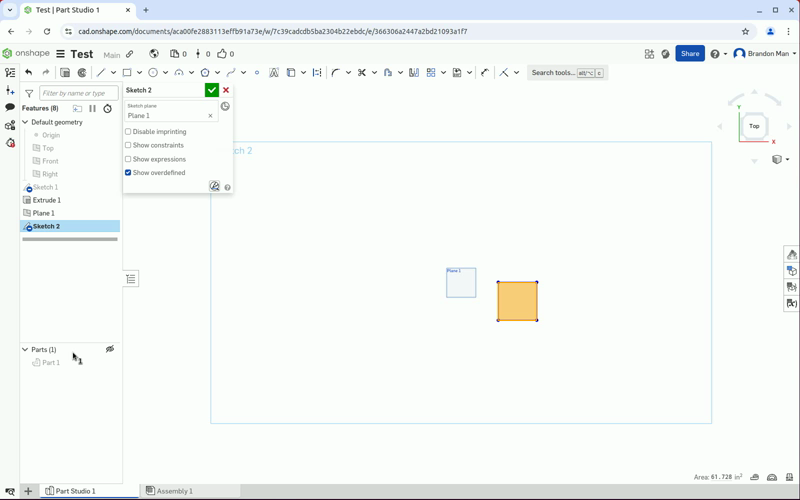
key(shift+y)
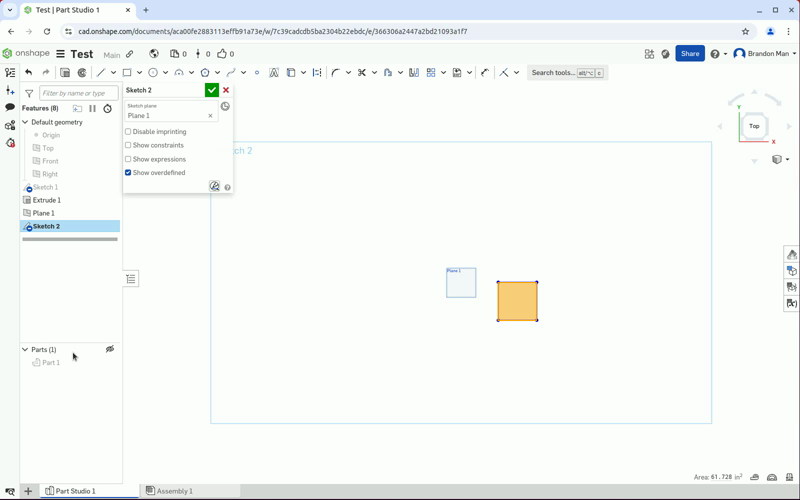
key(shift+e)
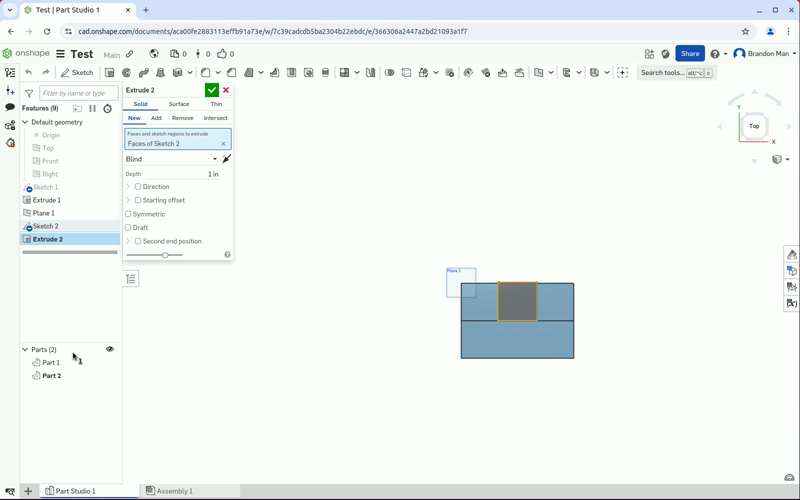
mouse_move(143, 106)
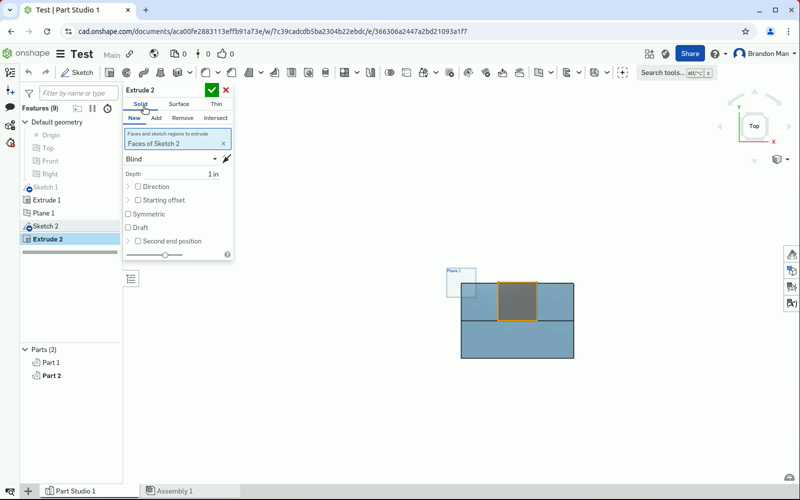
click(143, 106)
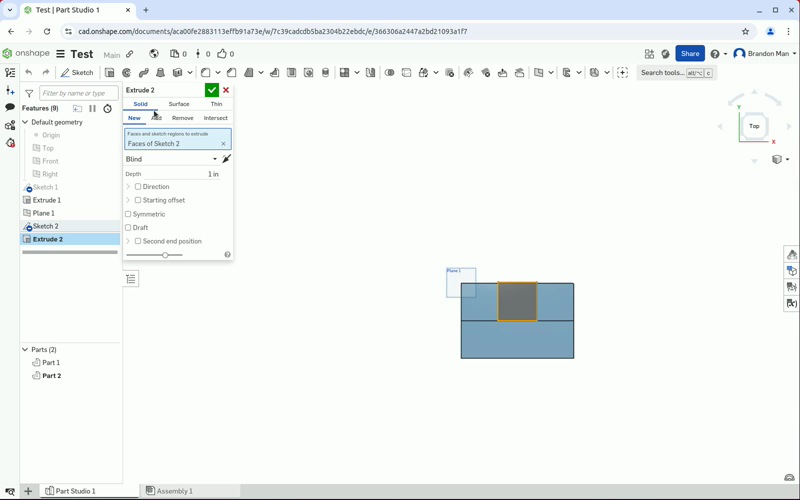
mouse_move(186, 120)
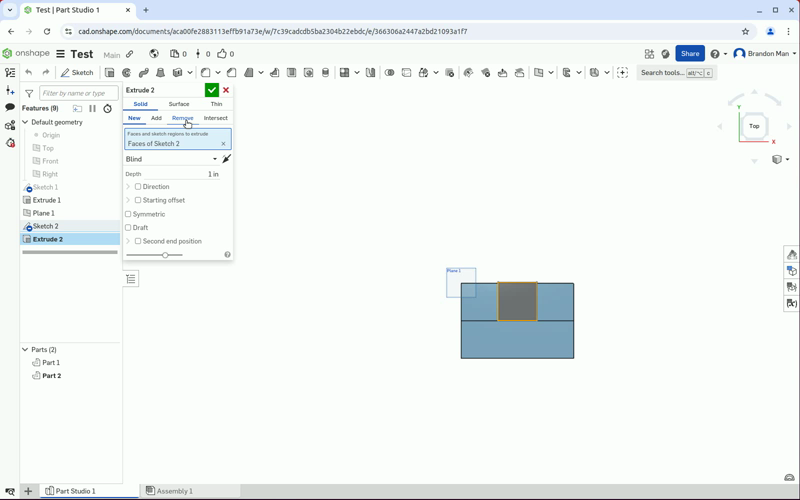
click(186, 120)
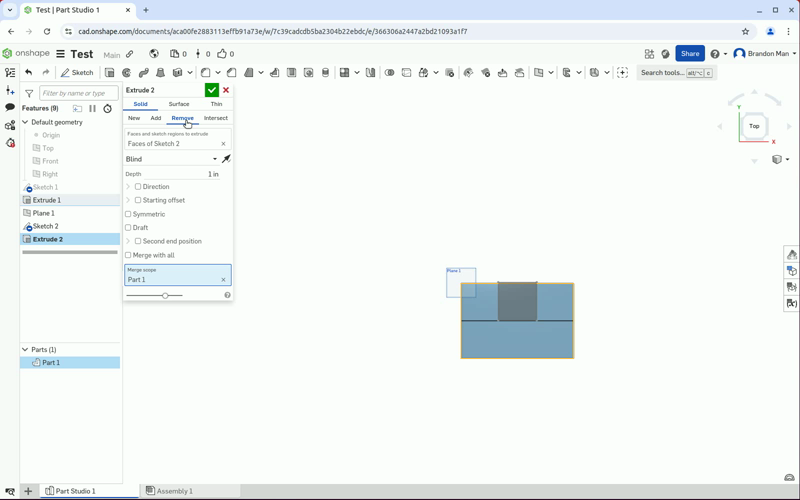
key(tab, 4)
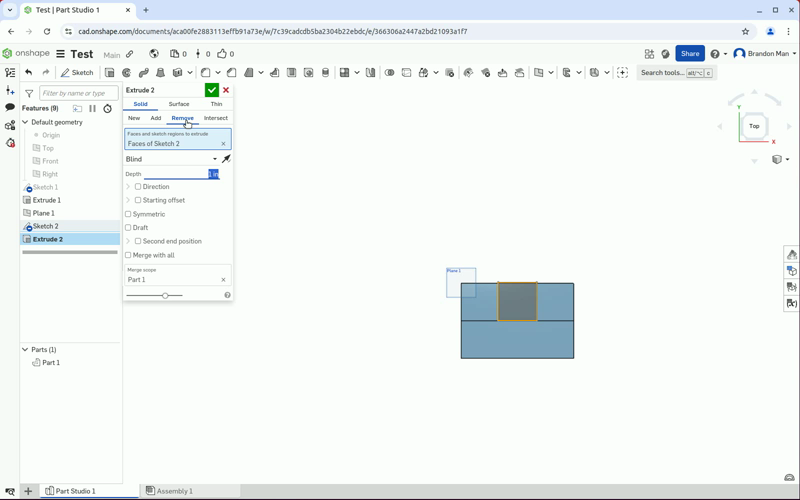
text(3.851)
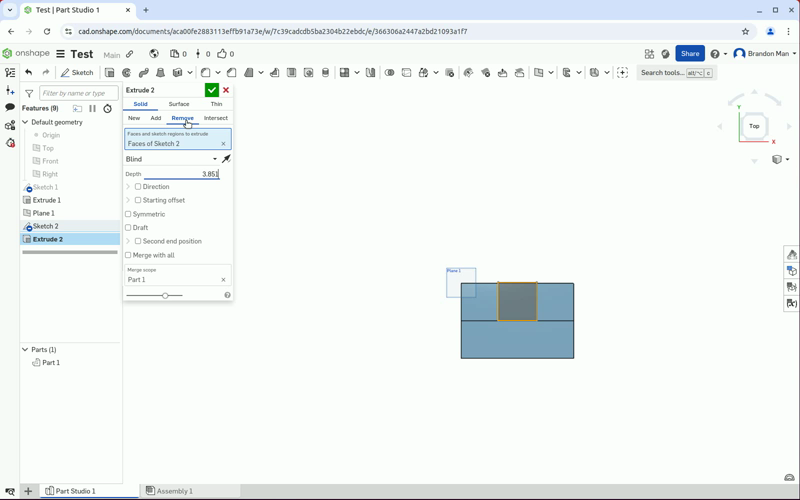
key(tab, 6)
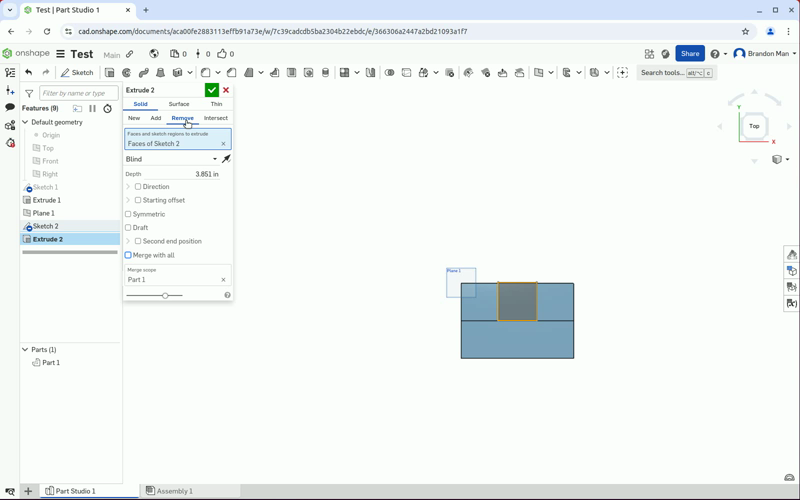
key(space)
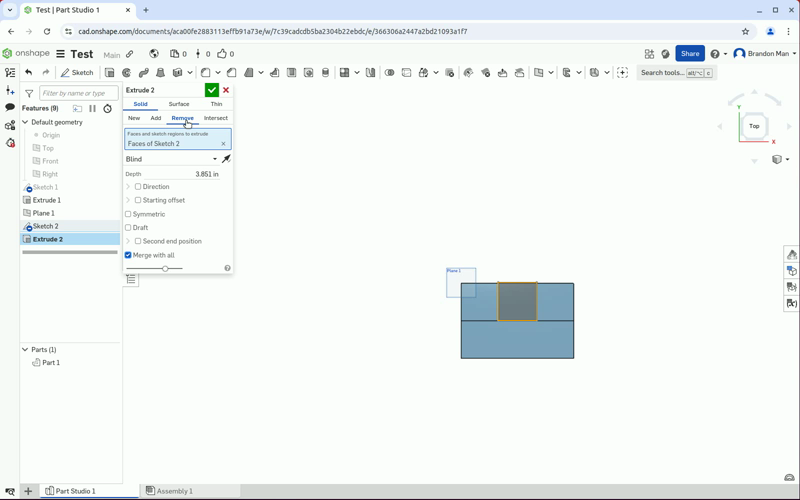
key(enter)
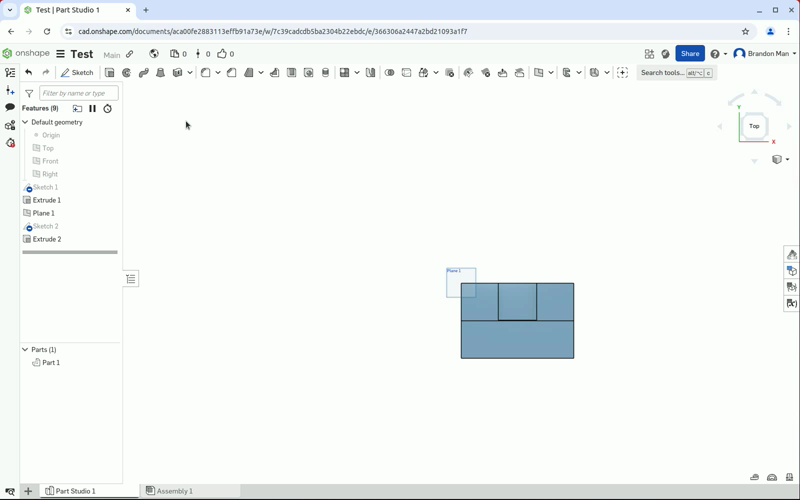
key(shift+h)
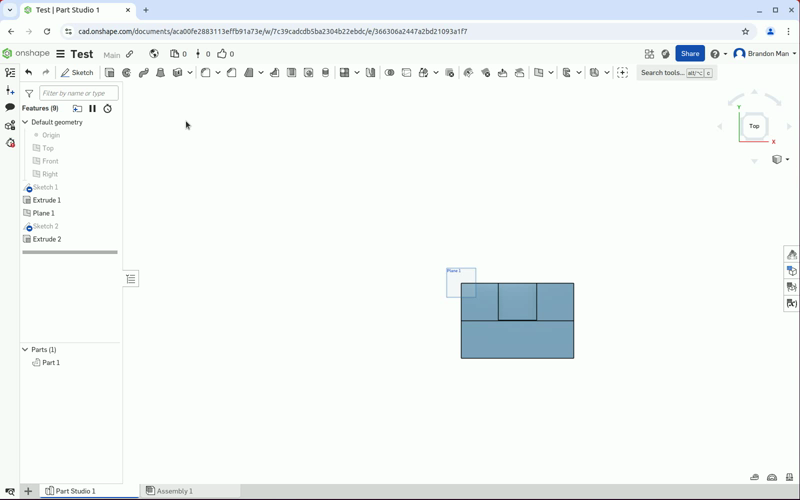
key(shift+h)
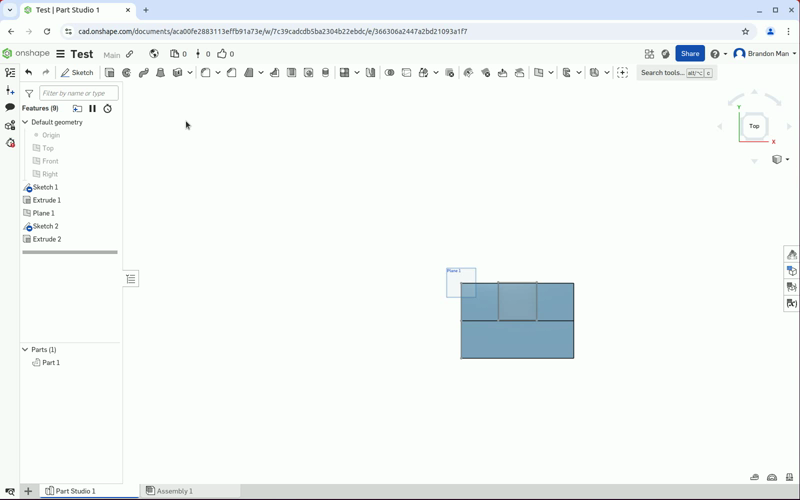
key(shift+7)
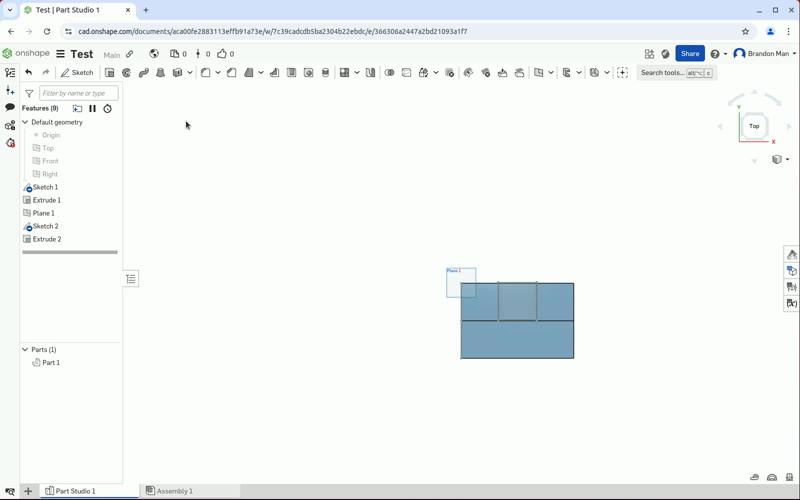
key(up, 3)
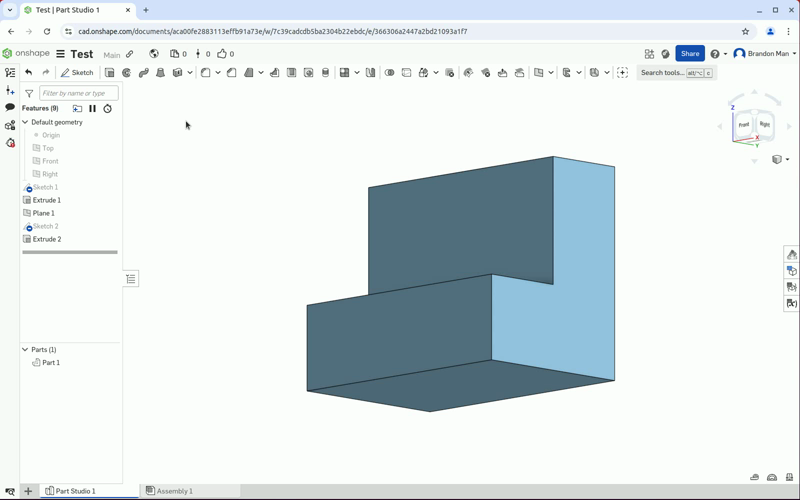
key(left, 3)
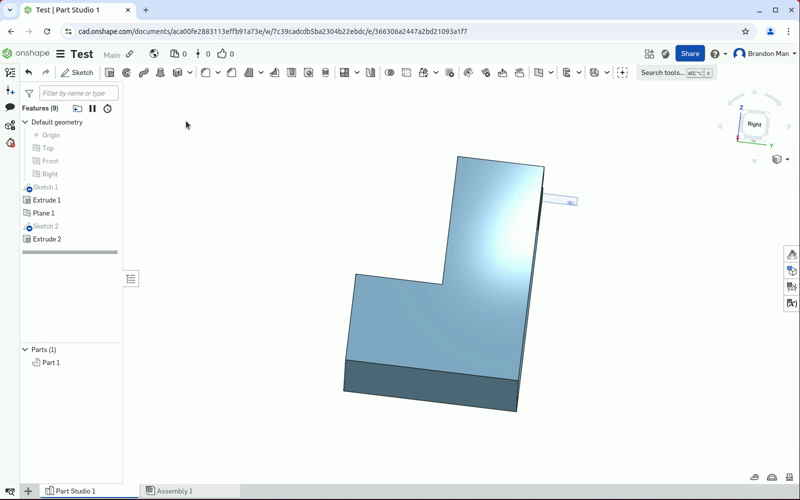
key(right, 3)
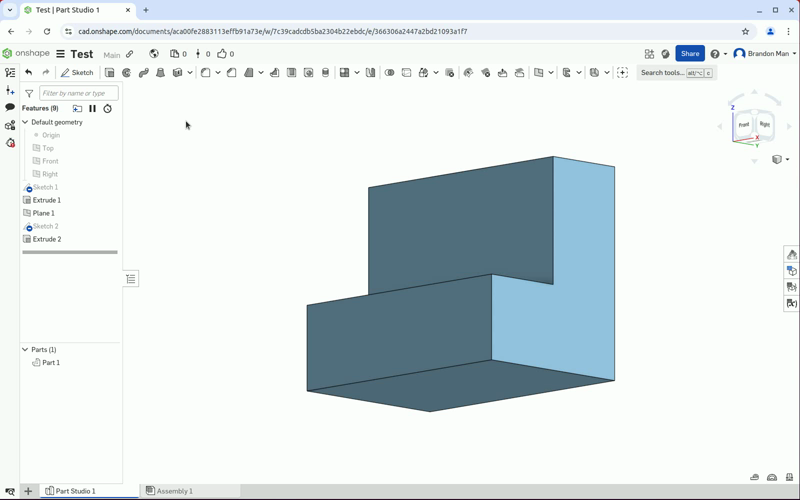
key(down, 3)
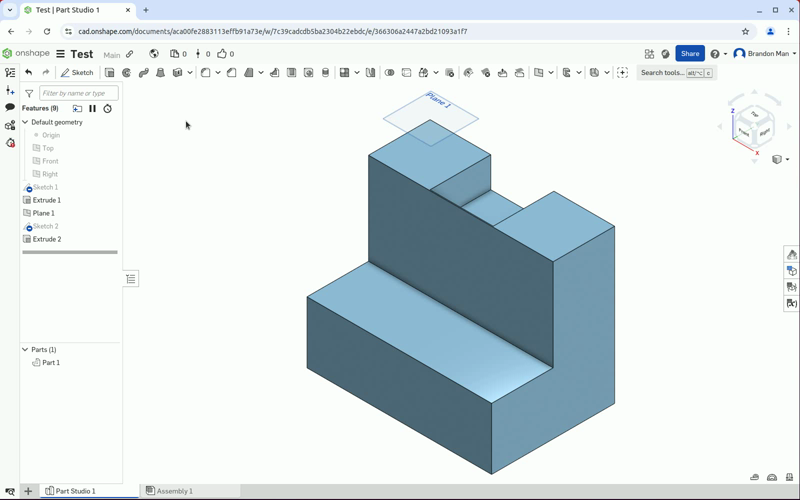
mouse_move(73, 189)
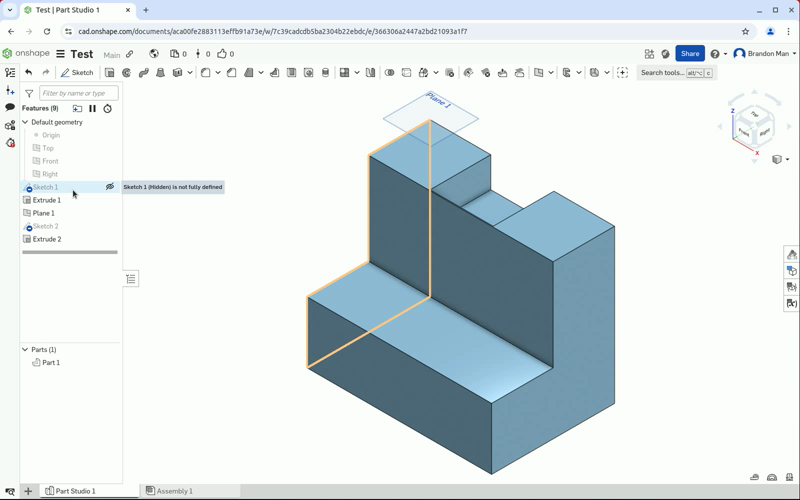
click(73, 189)